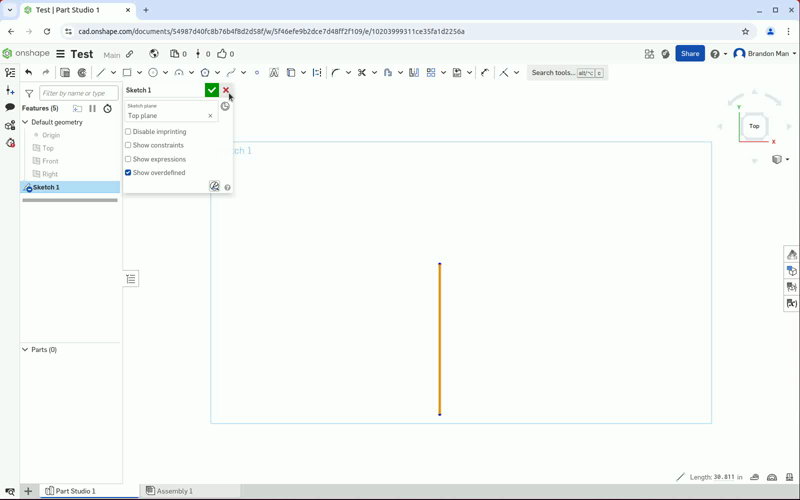
key(shift+h)
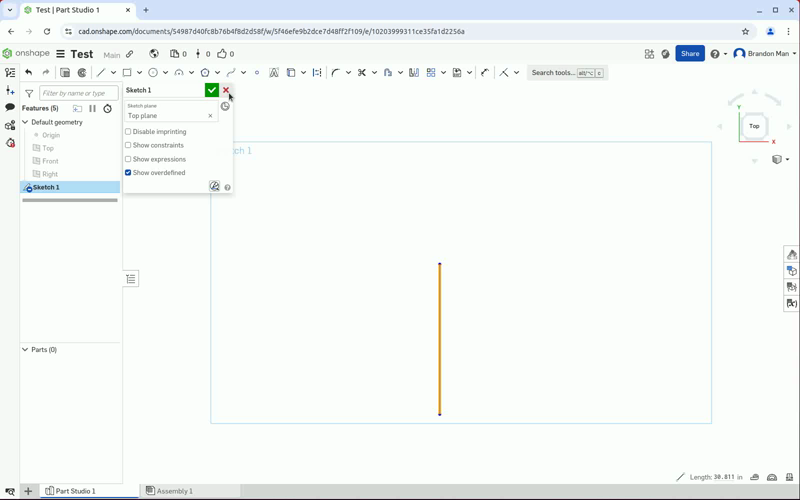
key(shift+s)
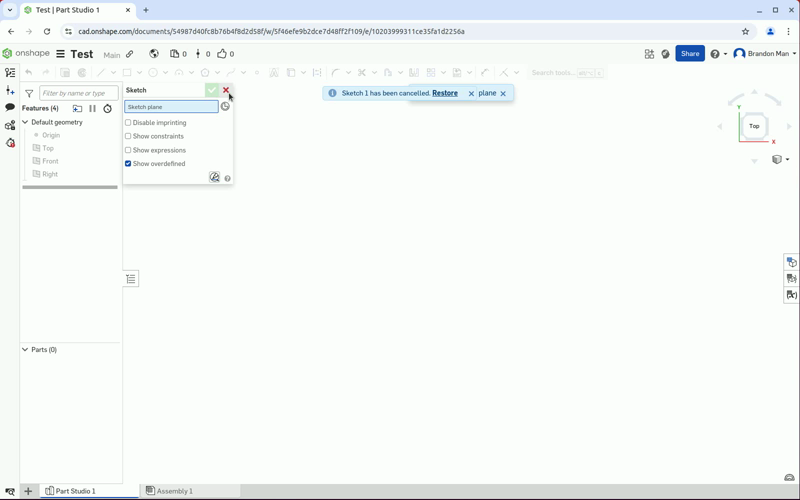
mouse_move(73, 150)
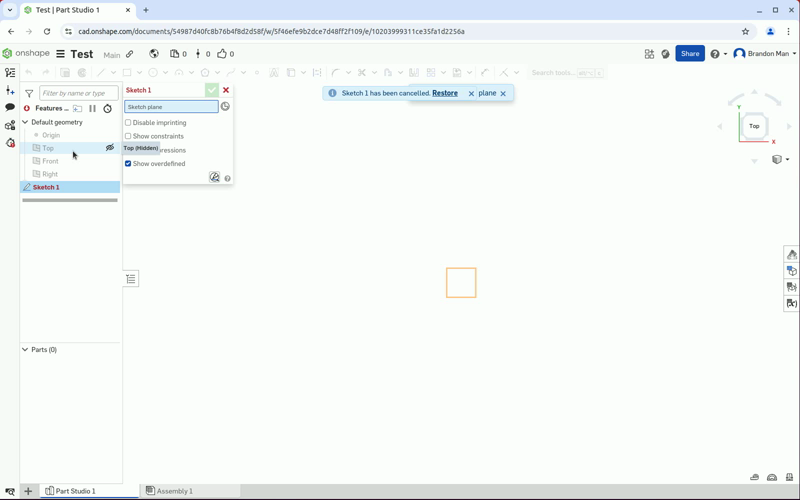
click(73, 150)
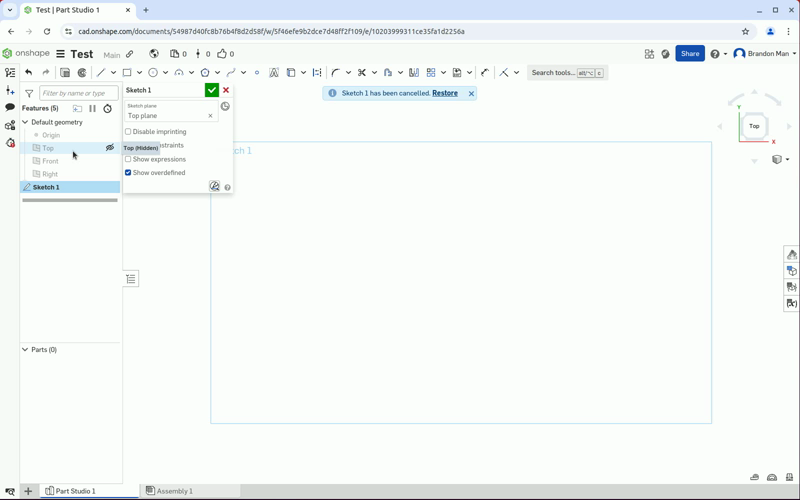
mouse_move(73, 352)
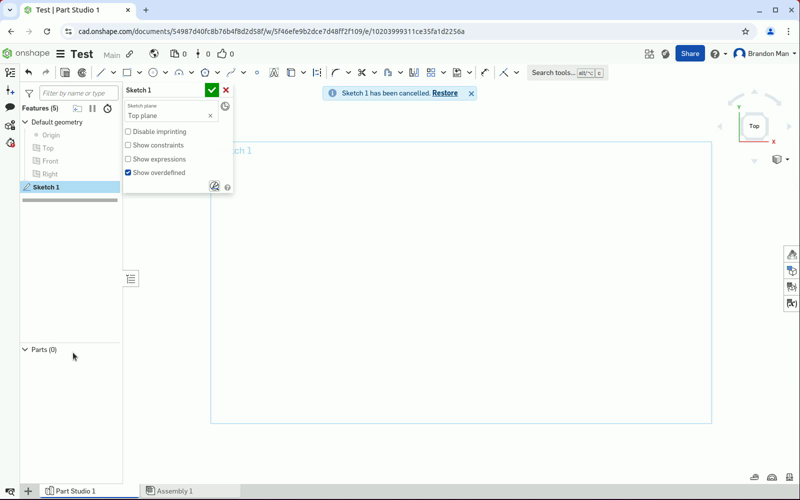
key(y)
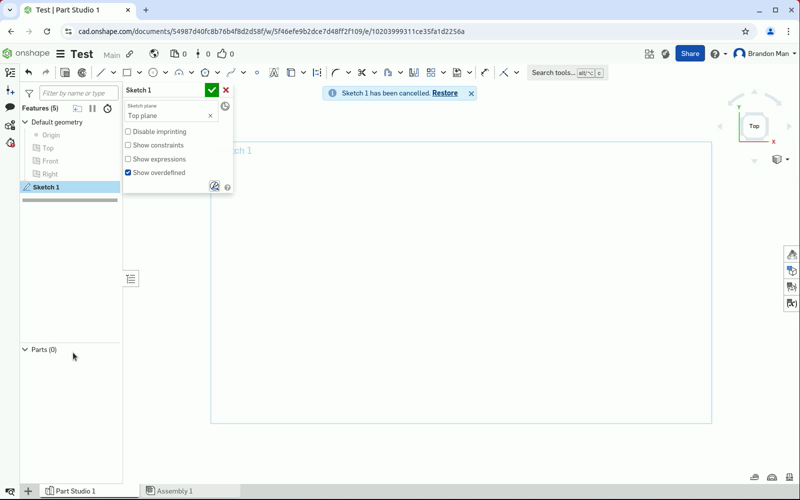
key(c)
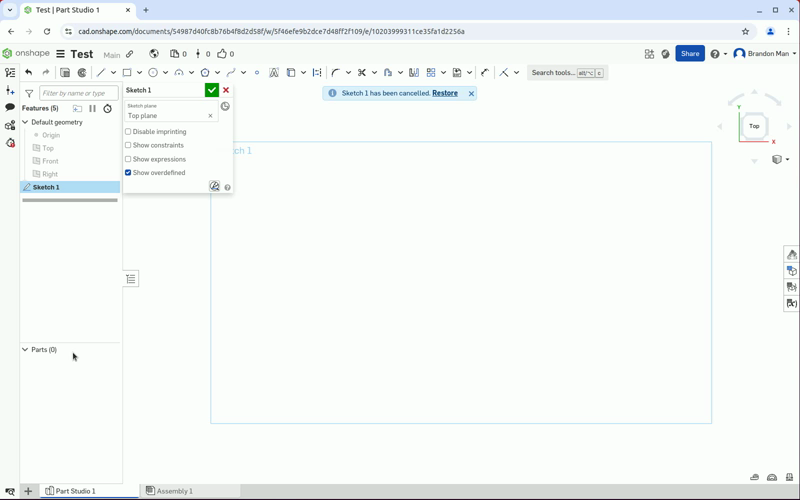
key_down(shift)
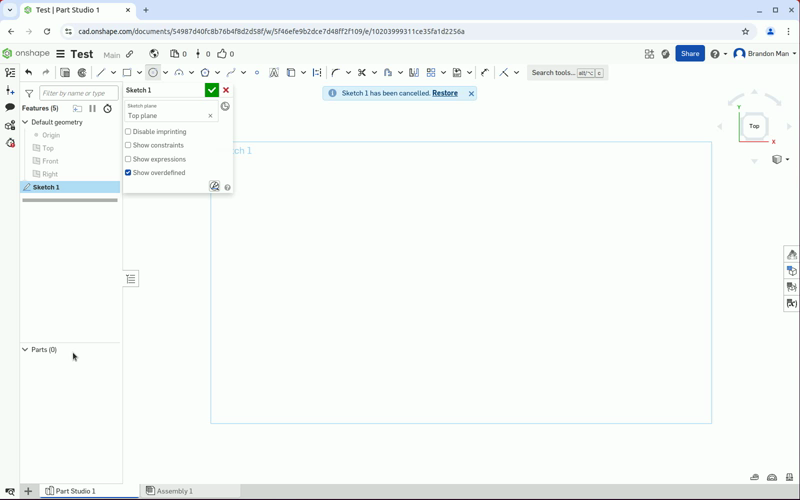
mouse_move(461, 282)
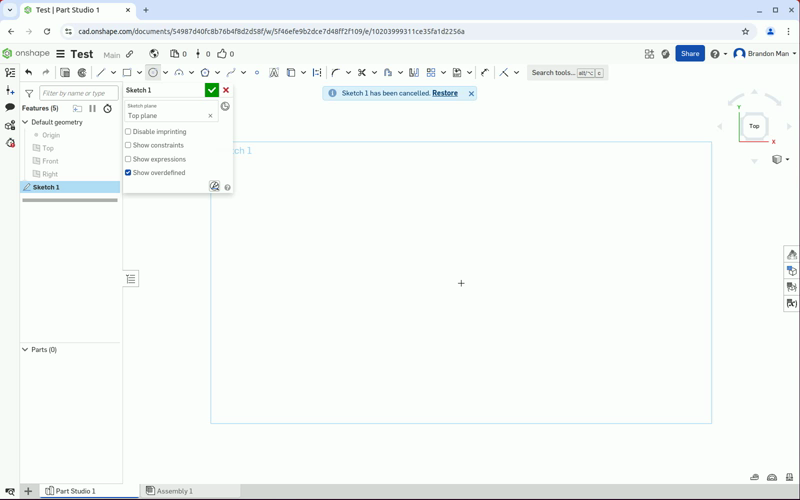
click(461, 282)
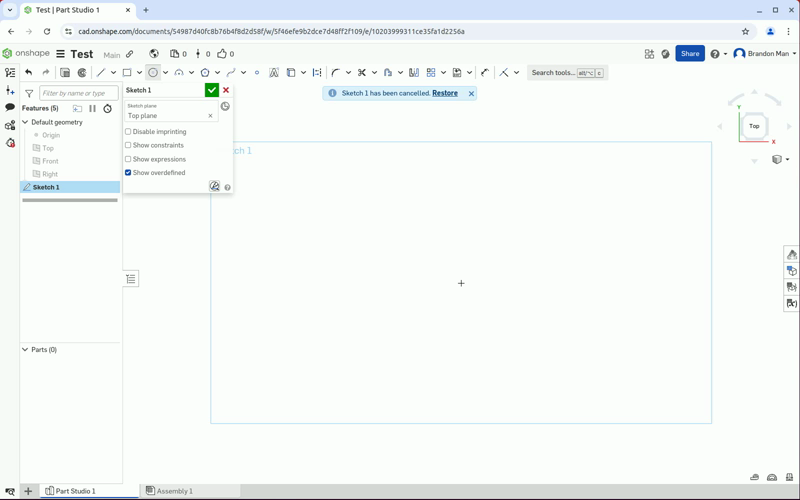
key_up(shift)
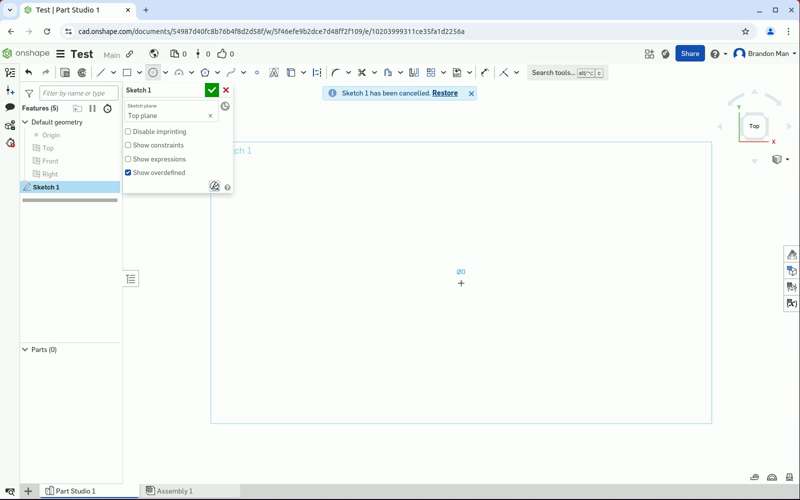
mouse_move(537, 282)
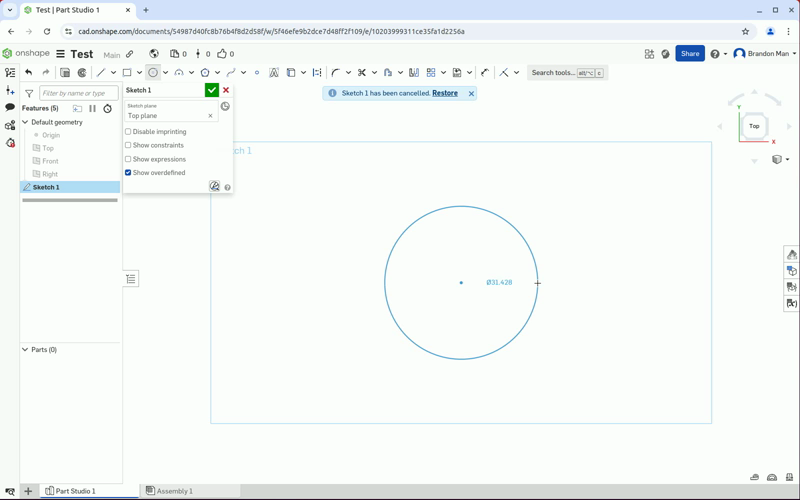
click(537, 282)
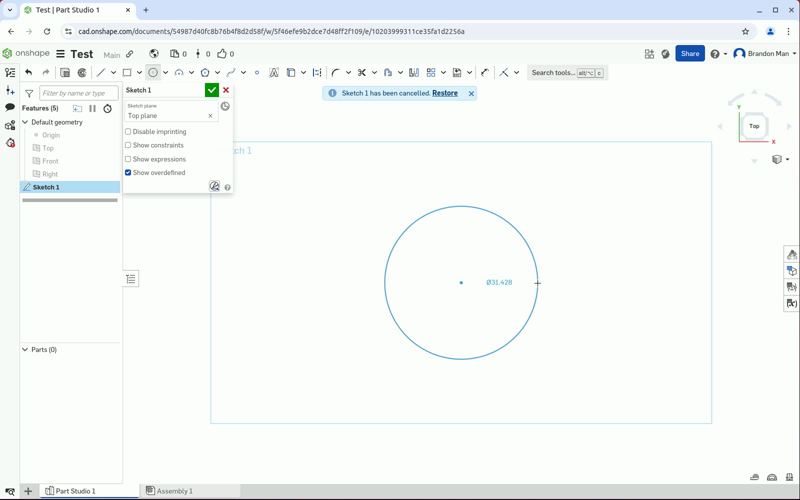
key(esc)
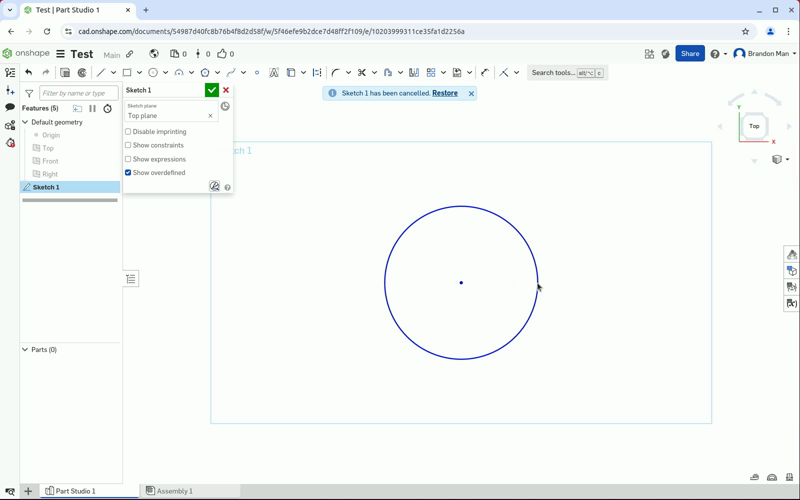
key(c)
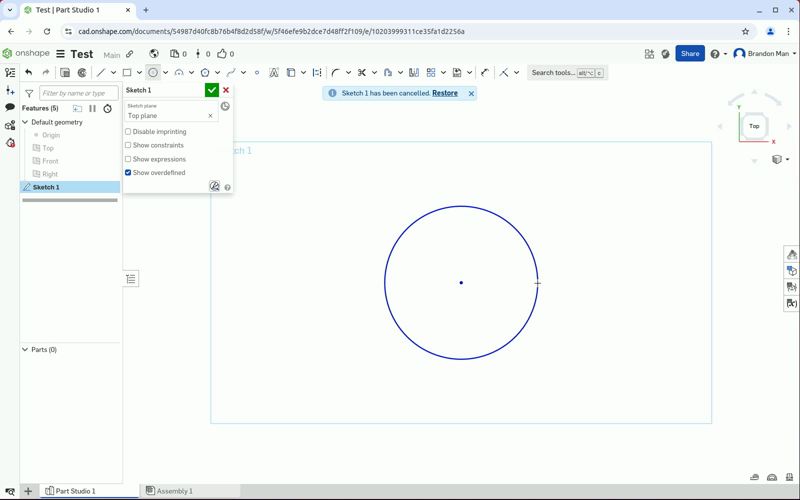
key_down(shift)
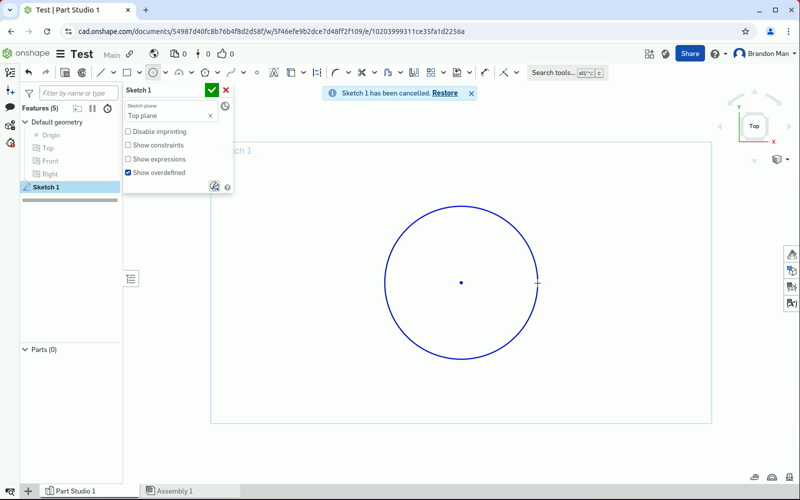
mouse_move(461, 282)
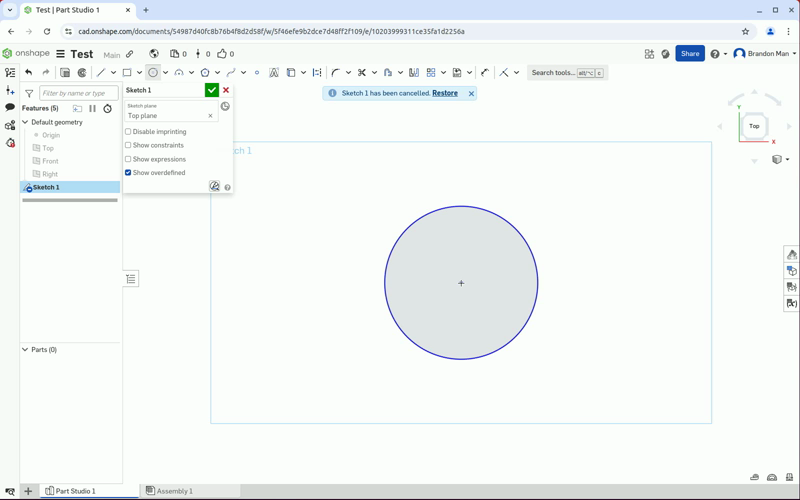
click(461, 282)
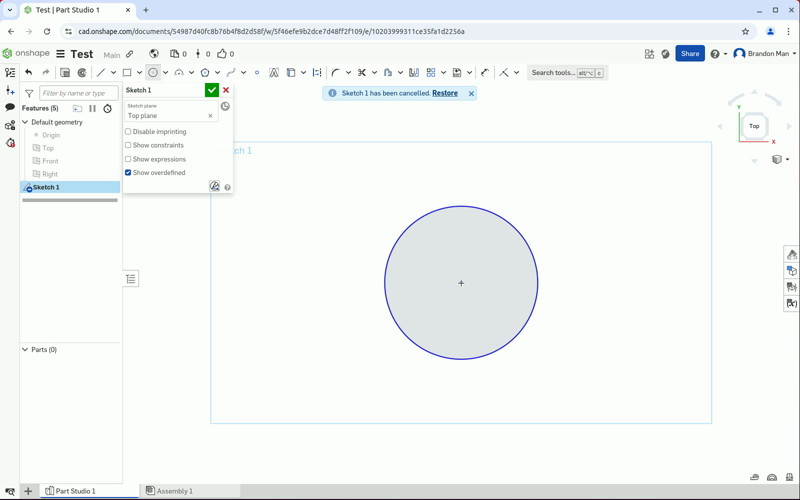
key_up(shift)
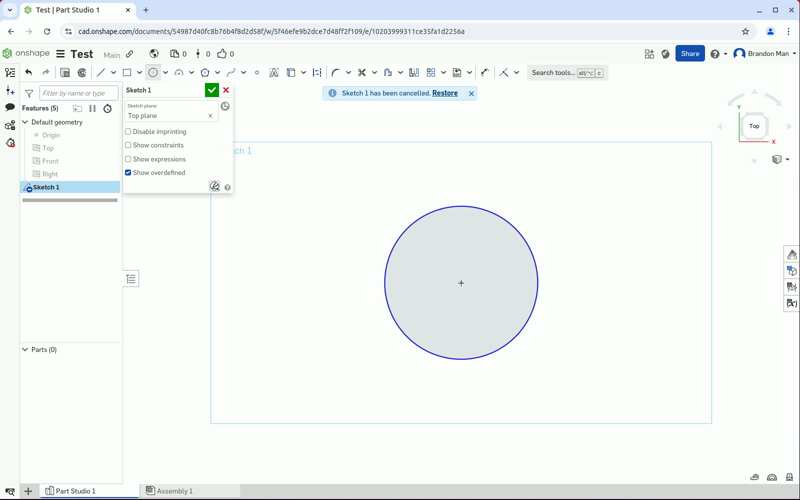
mouse_move(516, 282)
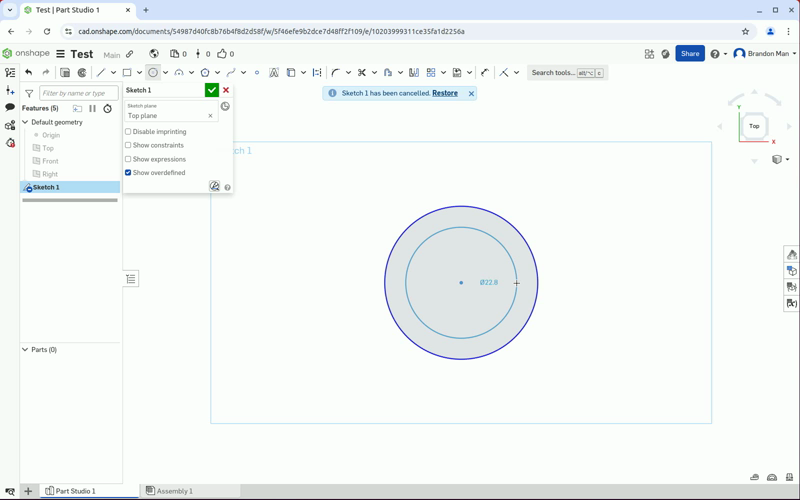
click(516, 282)
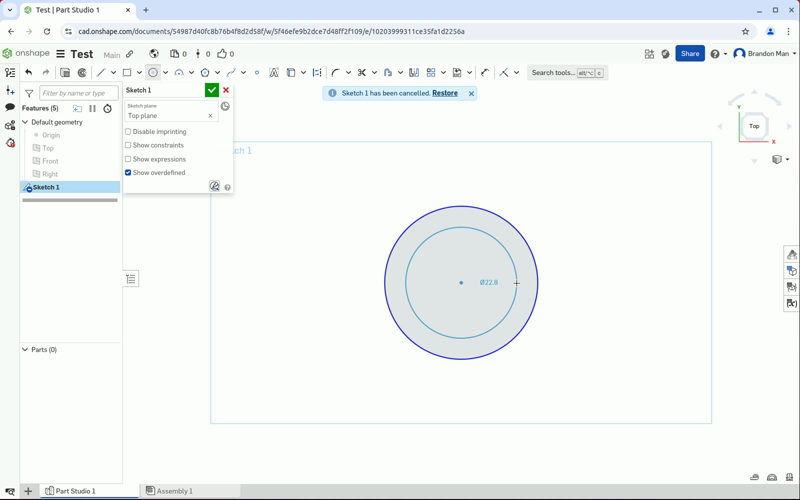
key(esc)
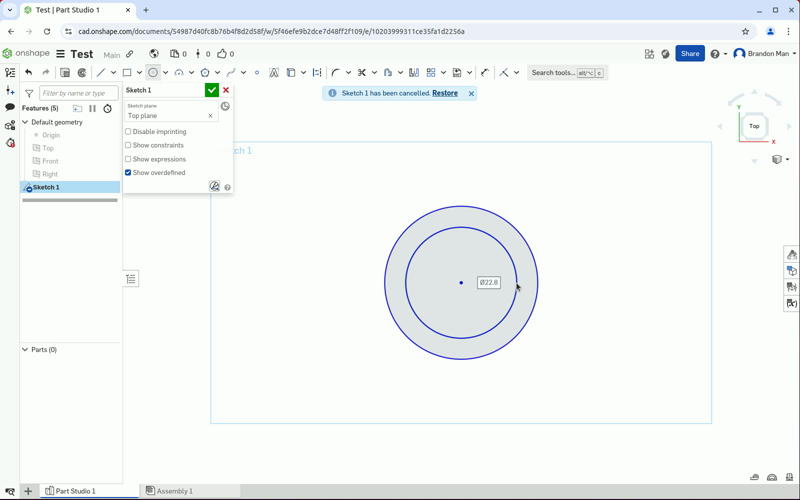
mouse_move(458, 216)
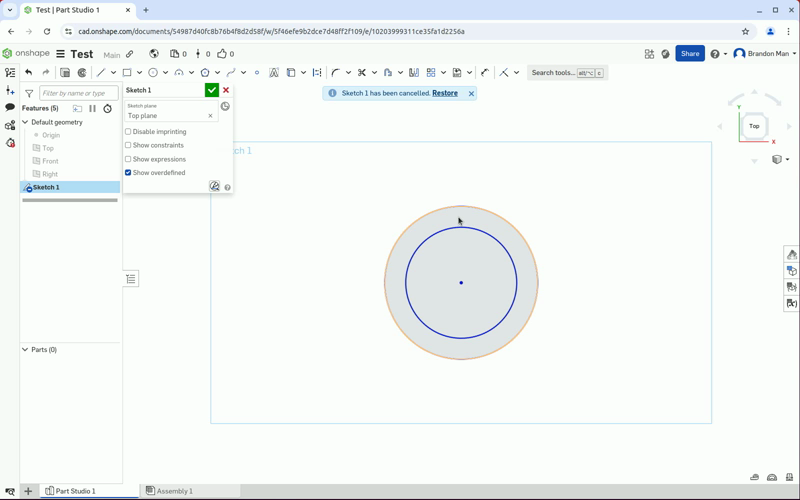
click(458, 216)
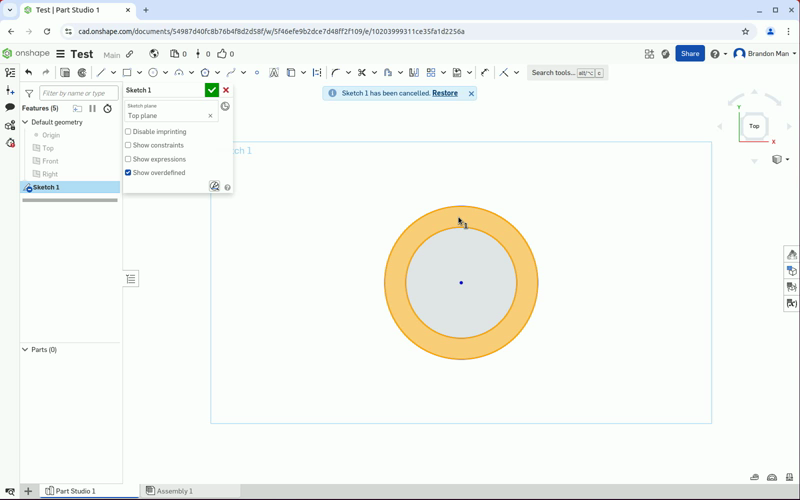
mouse_move(73, 352)
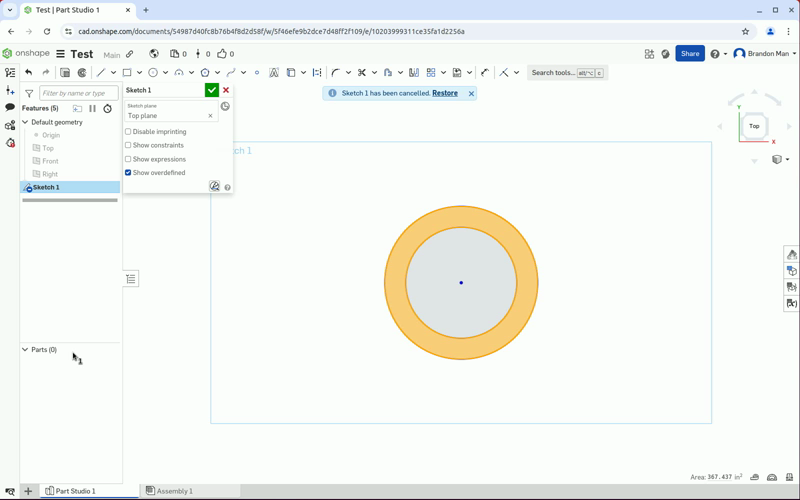
key(shift+y)
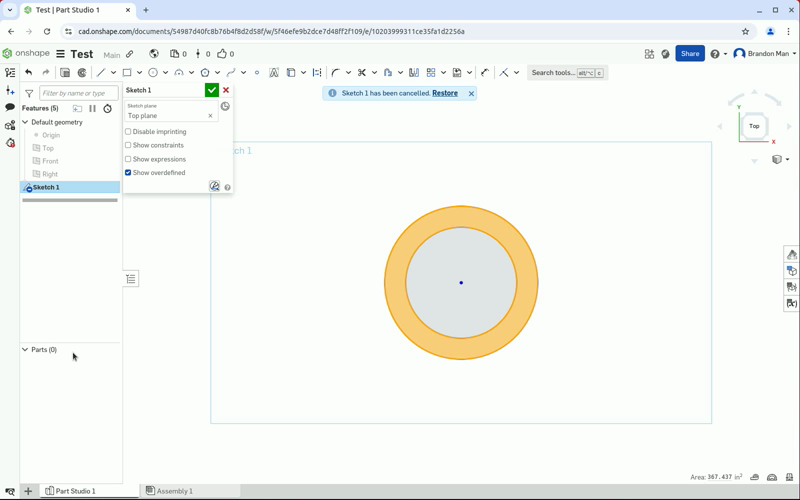
key(shift+e)
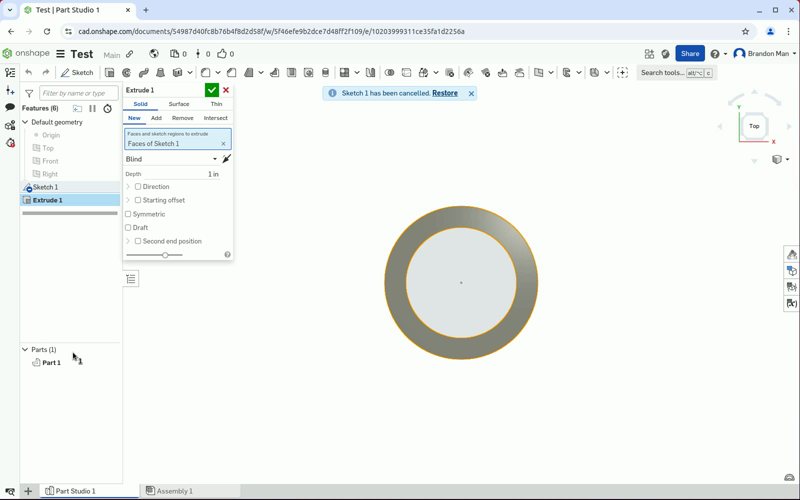
mouse_move(143, 106)
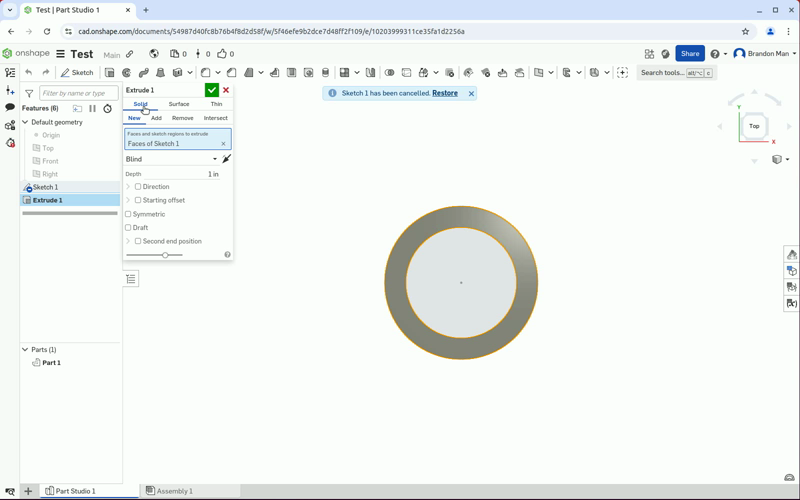
click(143, 106)
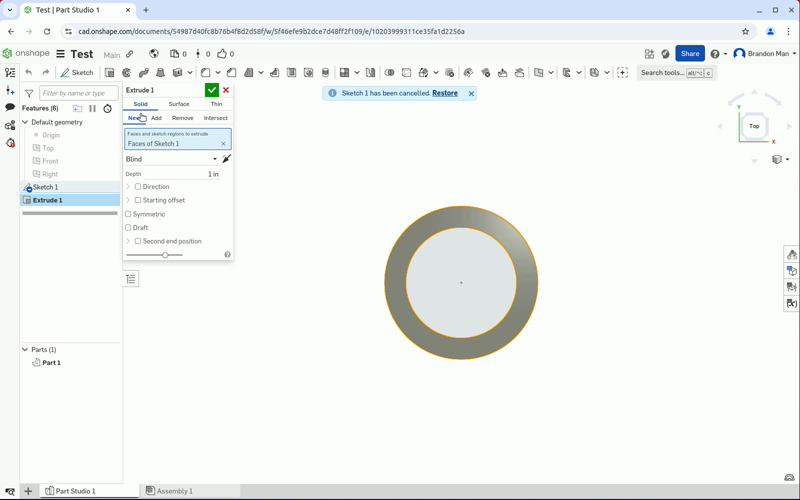
mouse_move(137, 120)
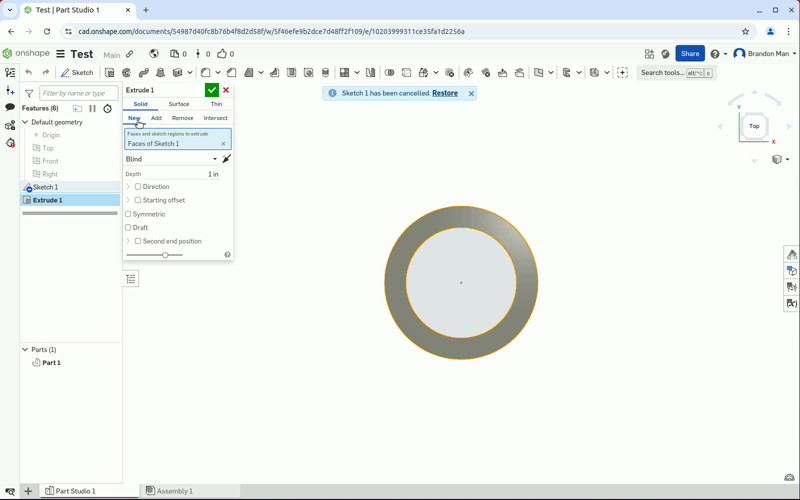
click(137, 120)
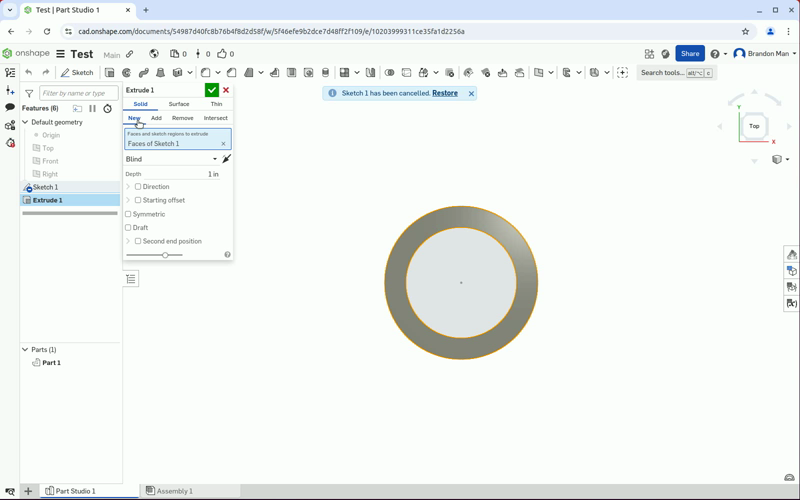
key(tab, 4)
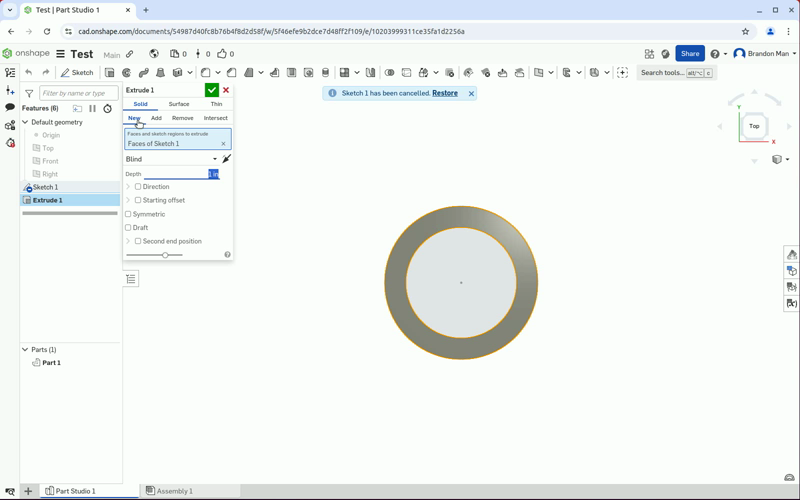
text(23.108)
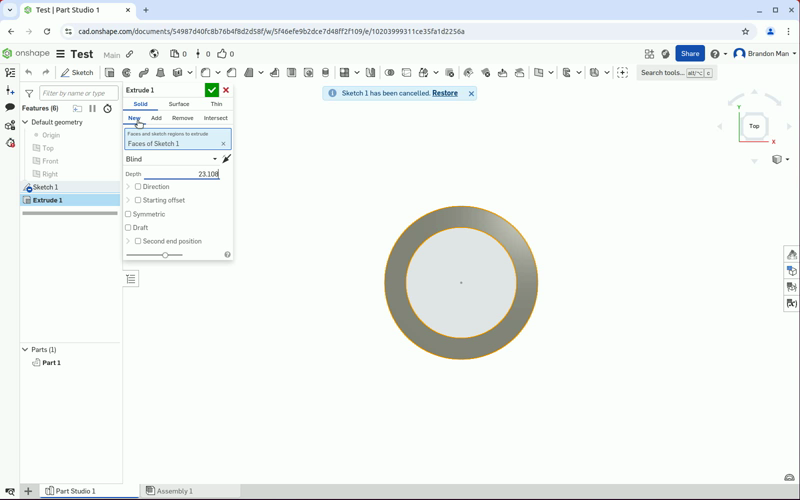
key(enter)
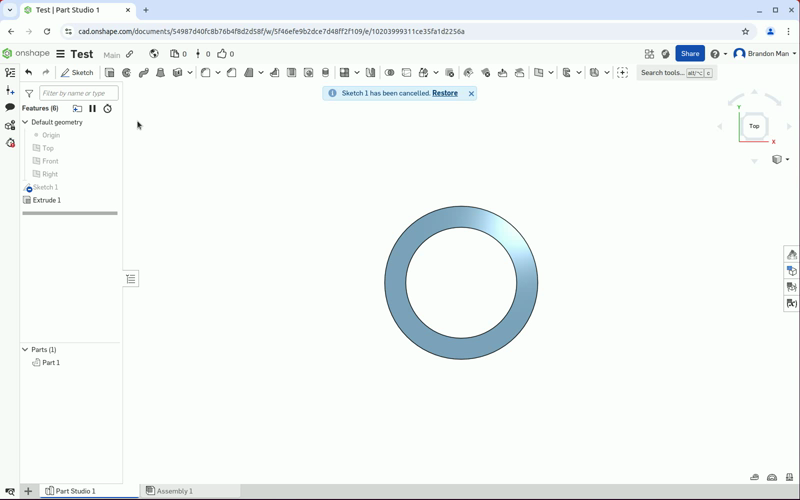
key(shift+h)
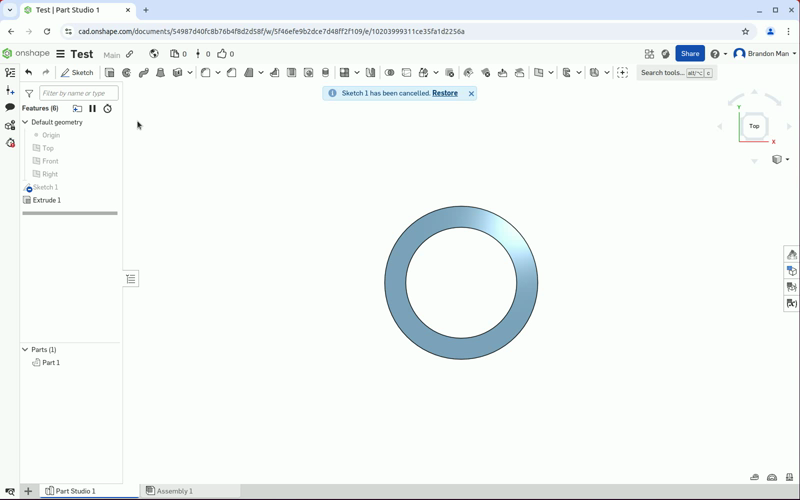
key(shift+h)
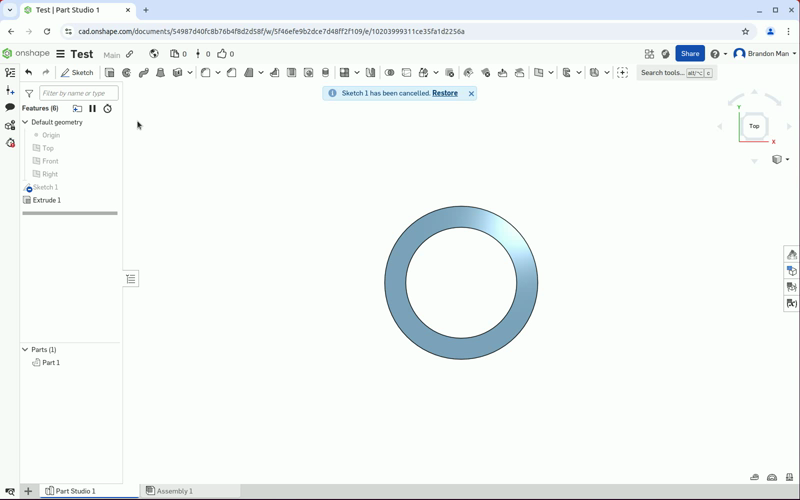
mouse_move(73, 189)
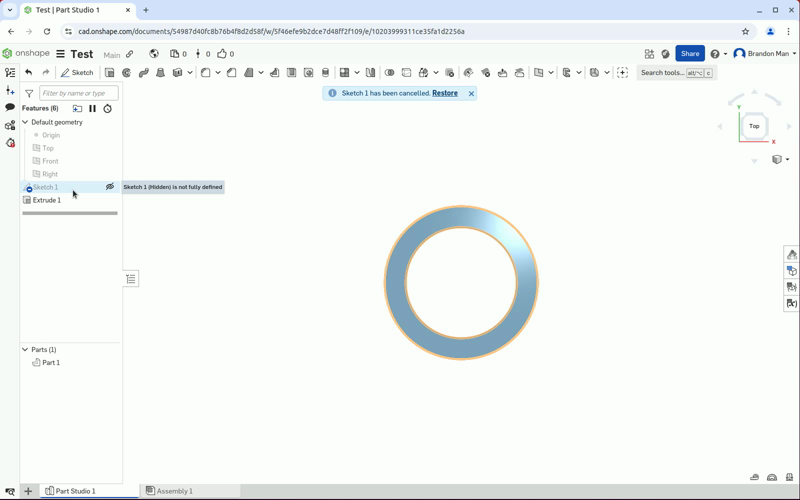
click(73, 189)
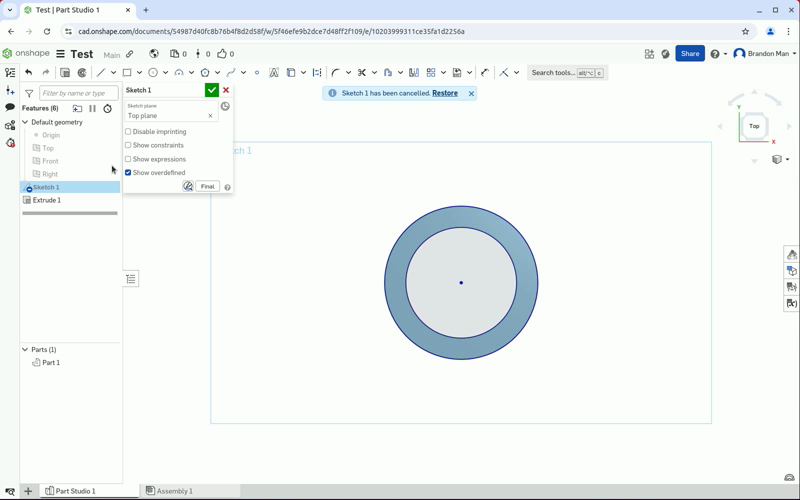
mouse_move(229, 92)
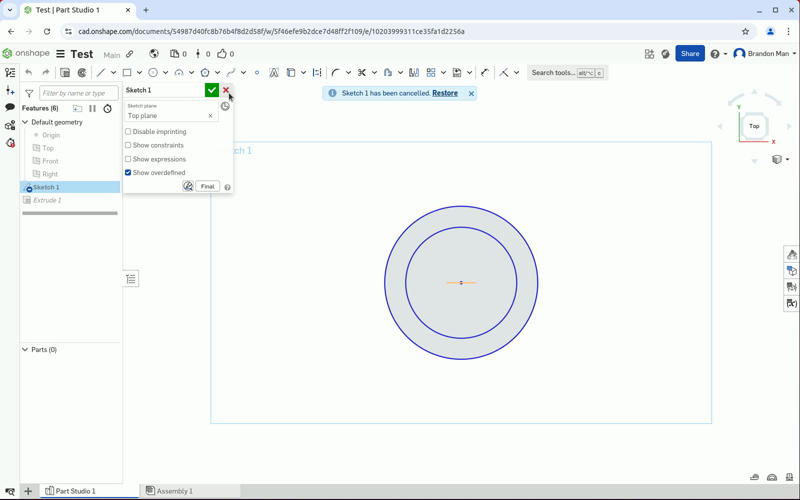
click(229, 92)
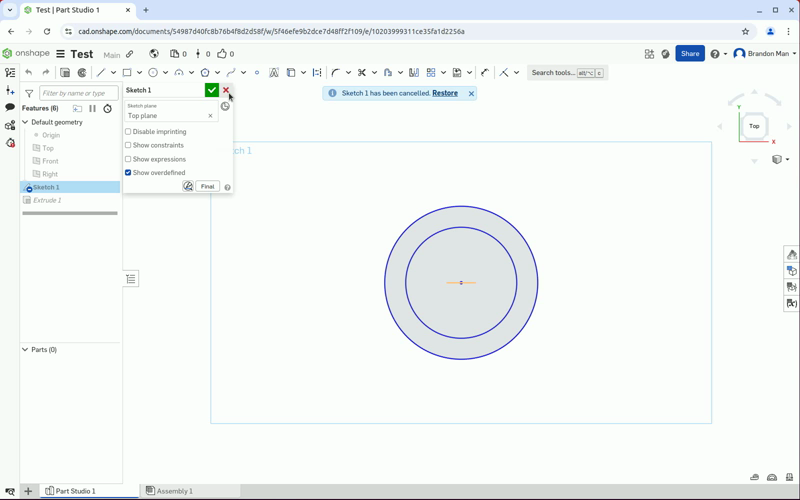
key(shift+s)
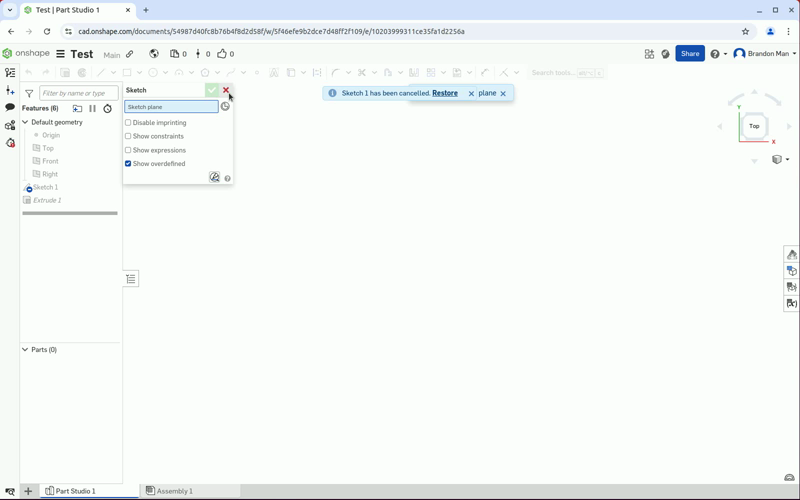
mouse_move(73, 150)
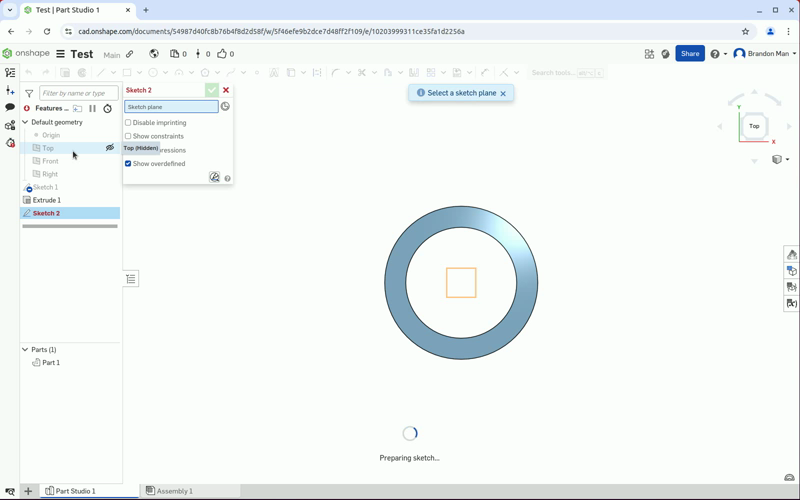
click(73, 150)
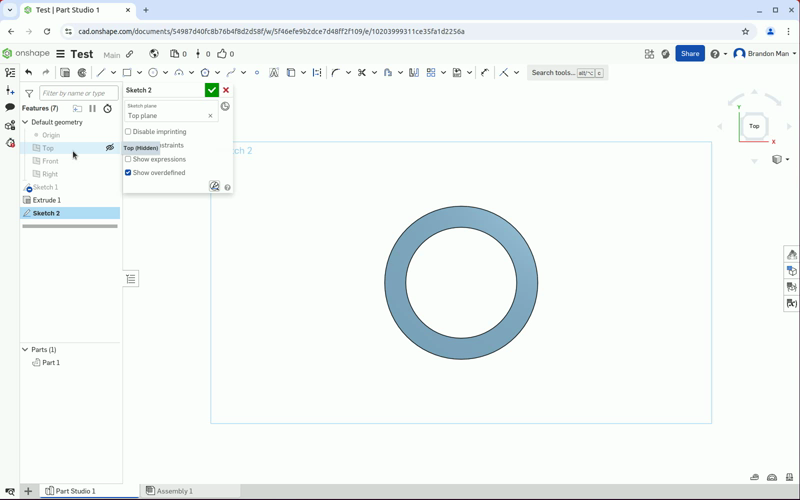
mouse_move(73, 352)
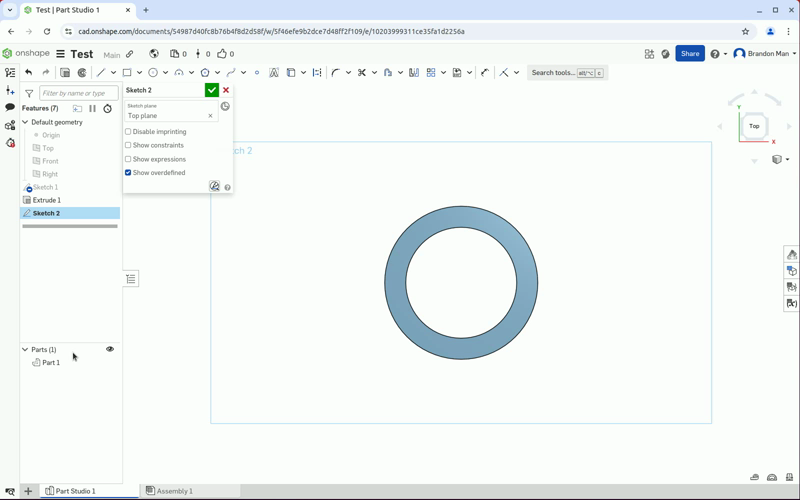
key(y)
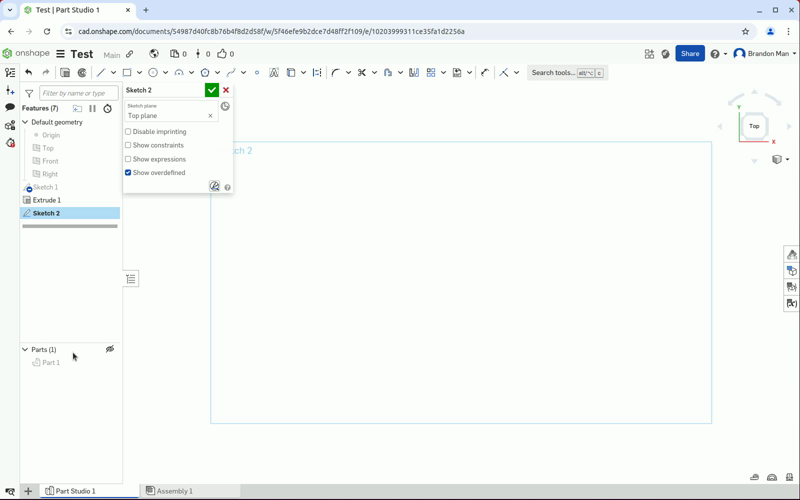
key(c)
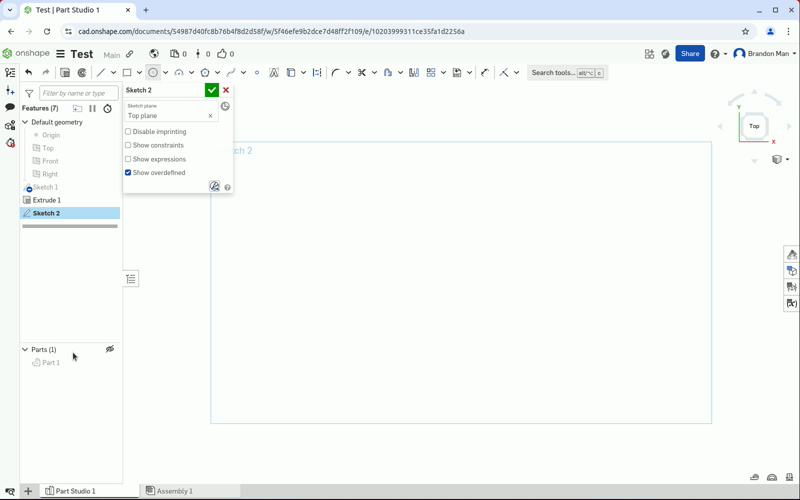
key_down(shift)
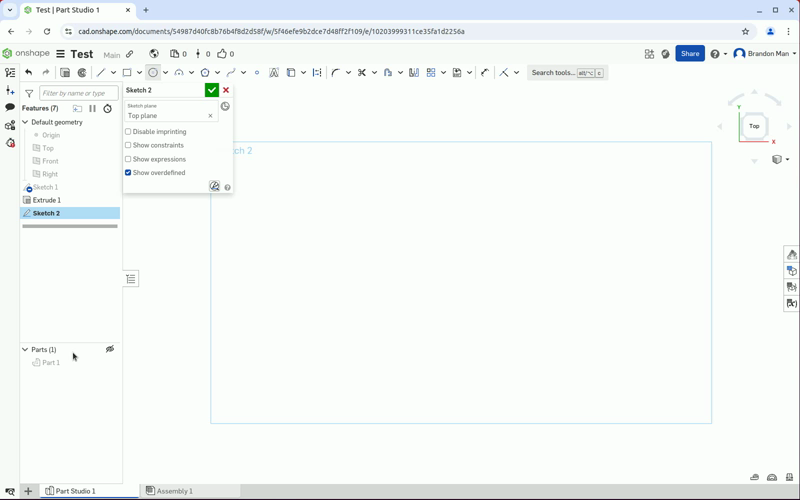
mouse_move(461, 282)
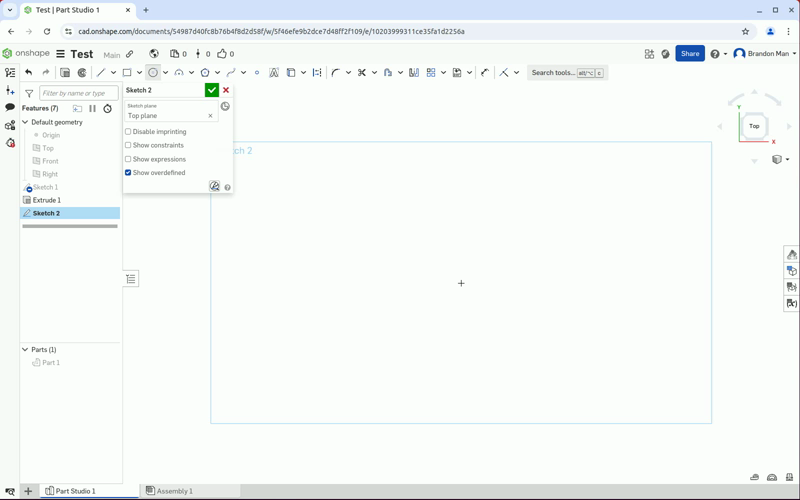
click(461, 282)
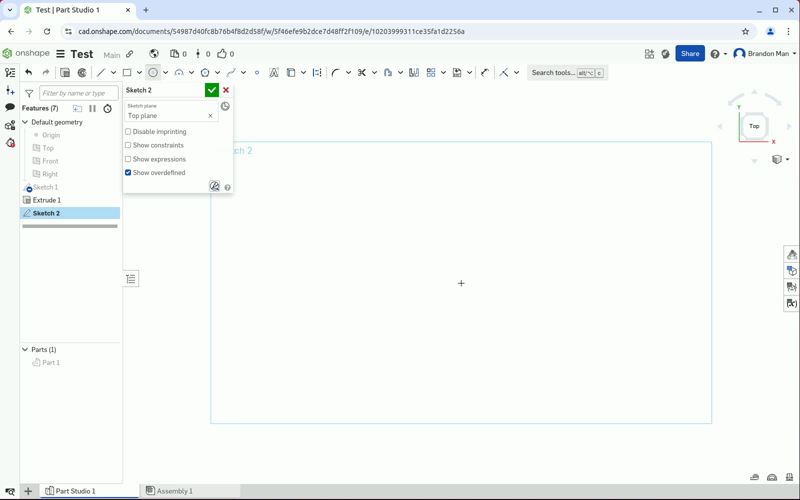
key_up(shift)
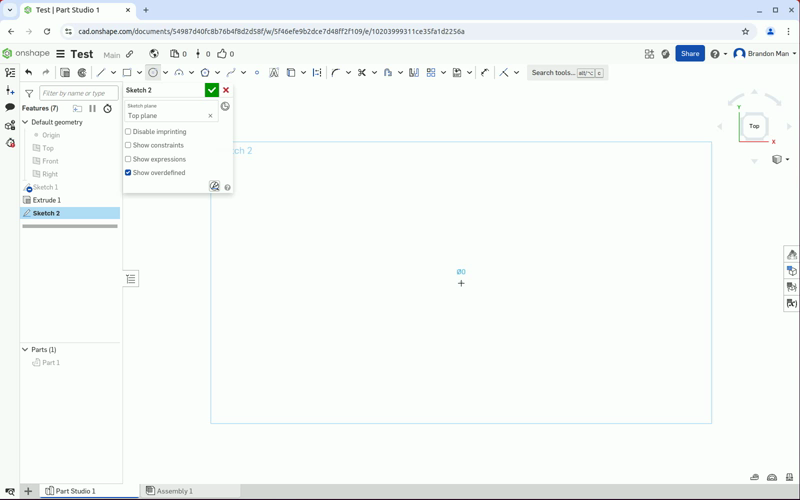
mouse_move(517, 282)
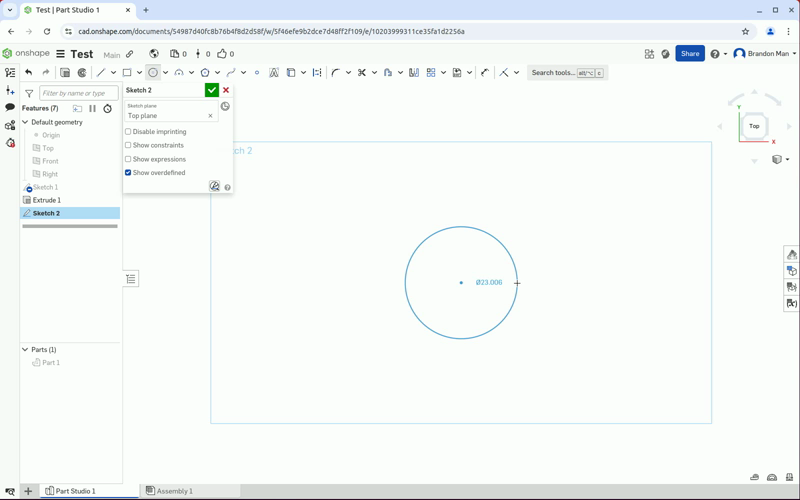
click(517, 282)
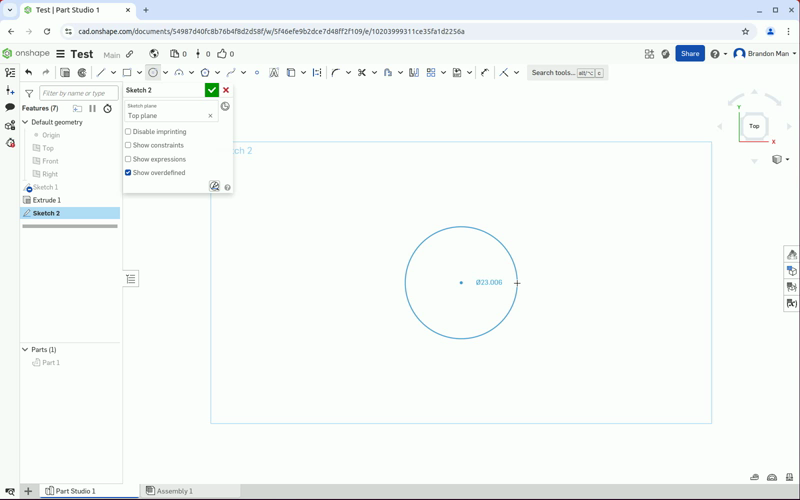
key(esc)
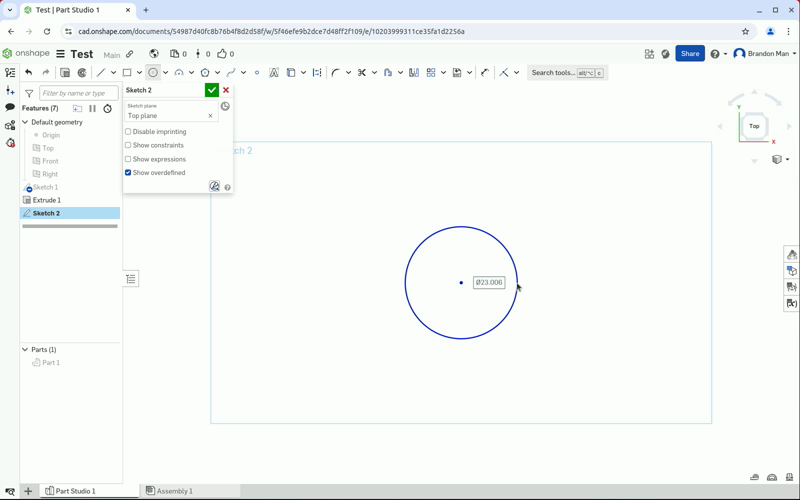
key(c)
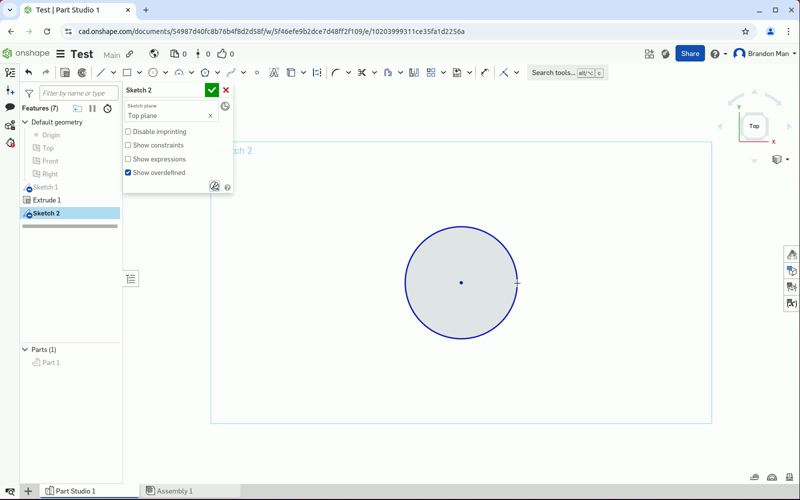
key_down(shift)
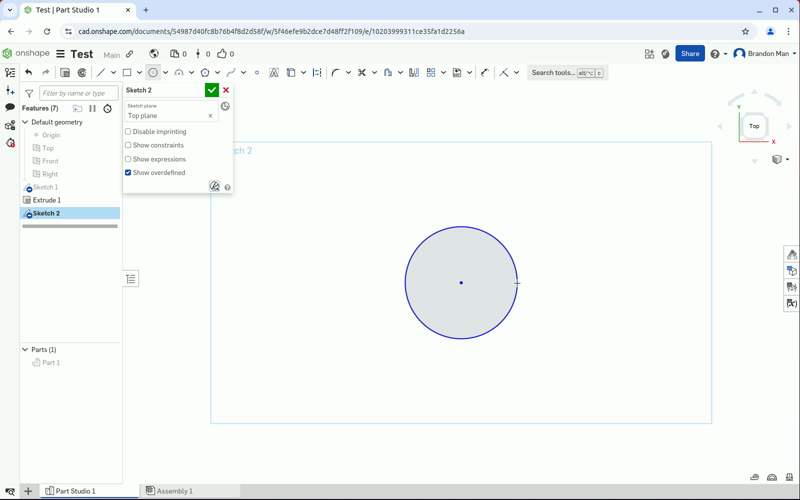
mouse_move(461, 282)
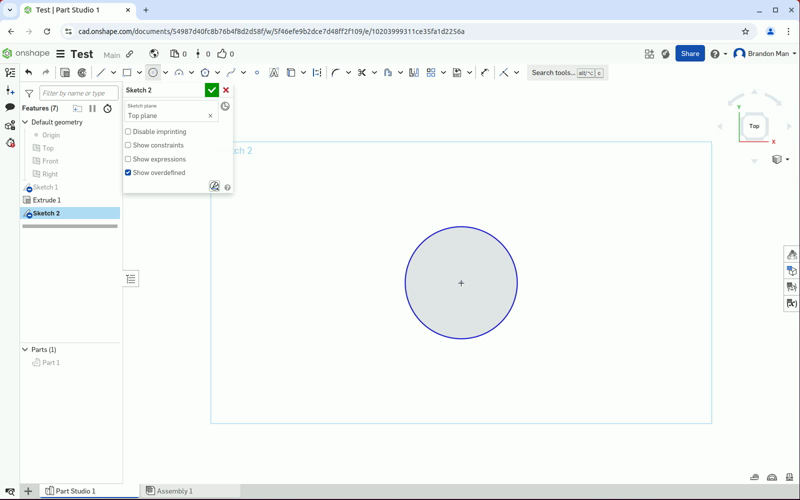
click(461, 282)
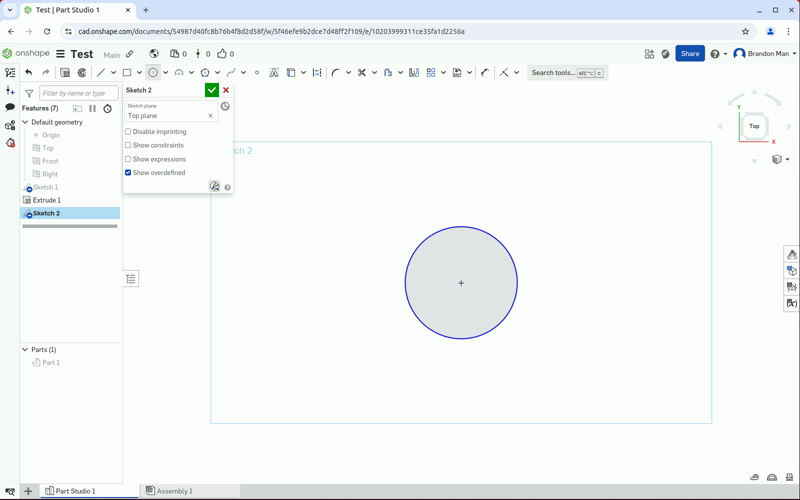
key_up(shift)
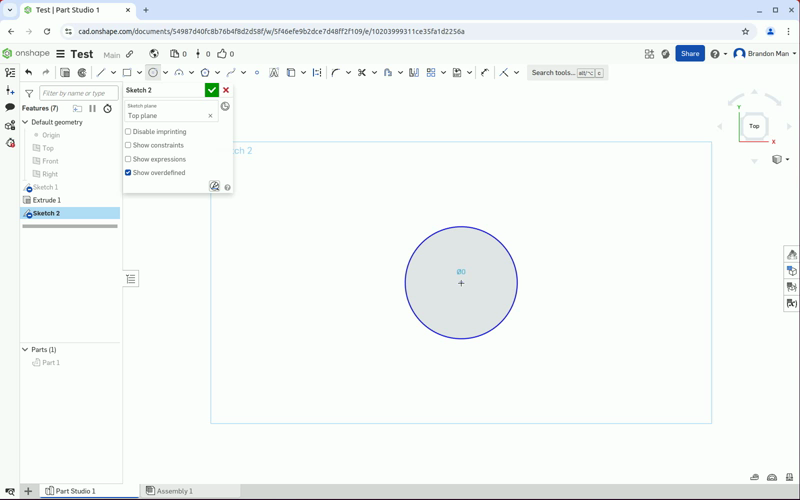
mouse_move(483, 282)
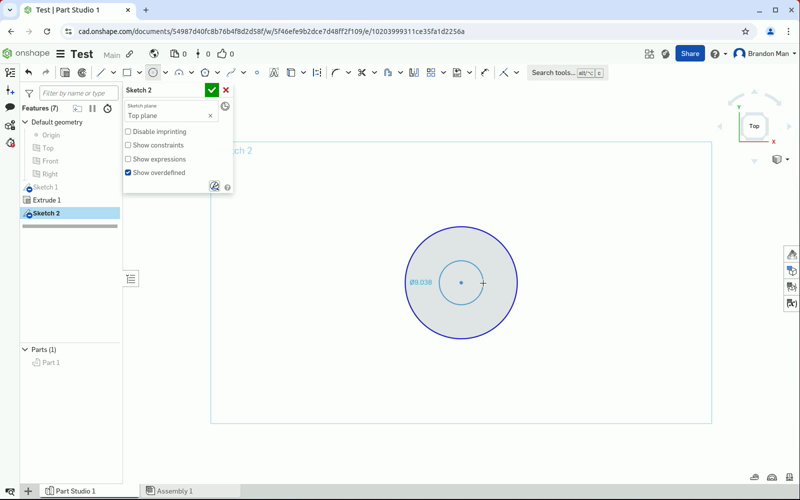
click(483, 282)
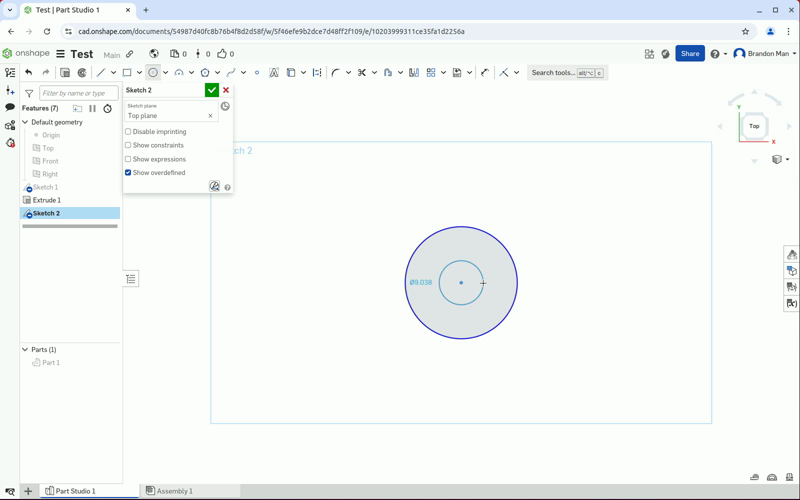
key(esc)
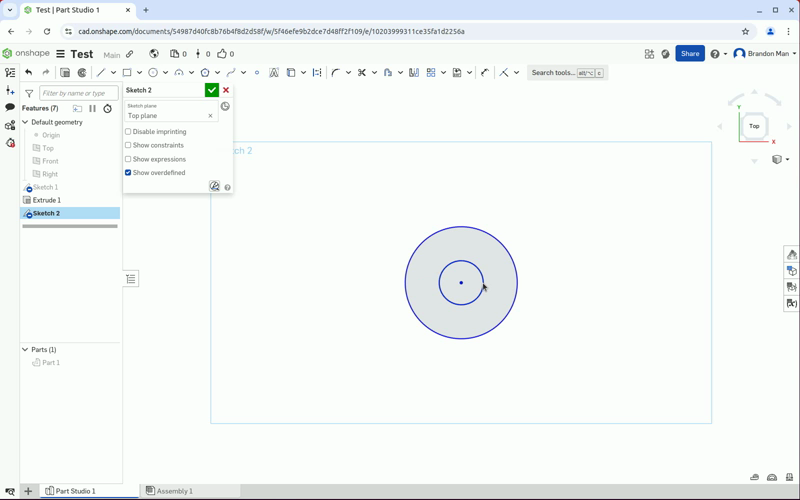
mouse_move(475, 325)
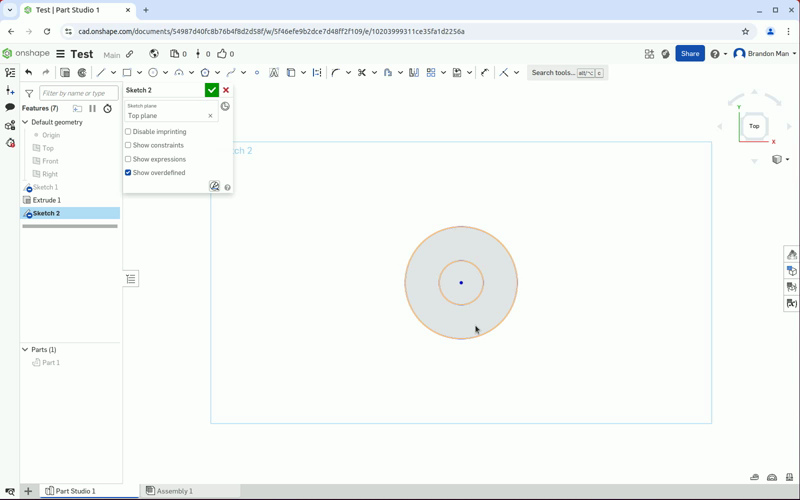
click(475, 325)
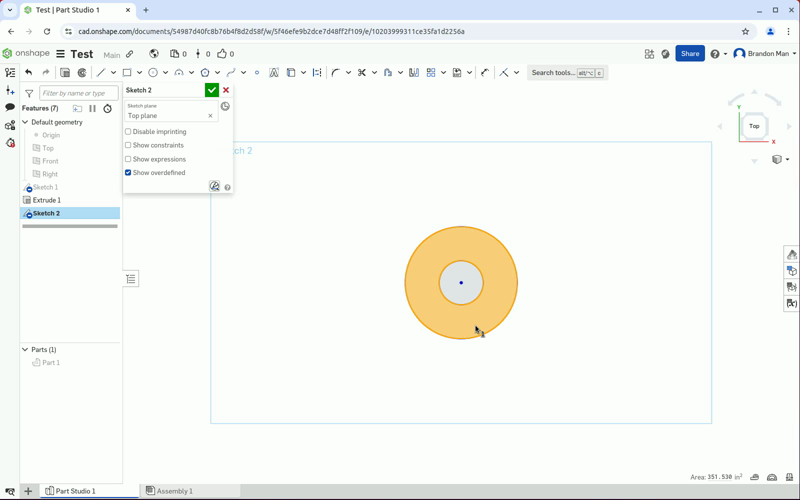
mouse_move(73, 352)
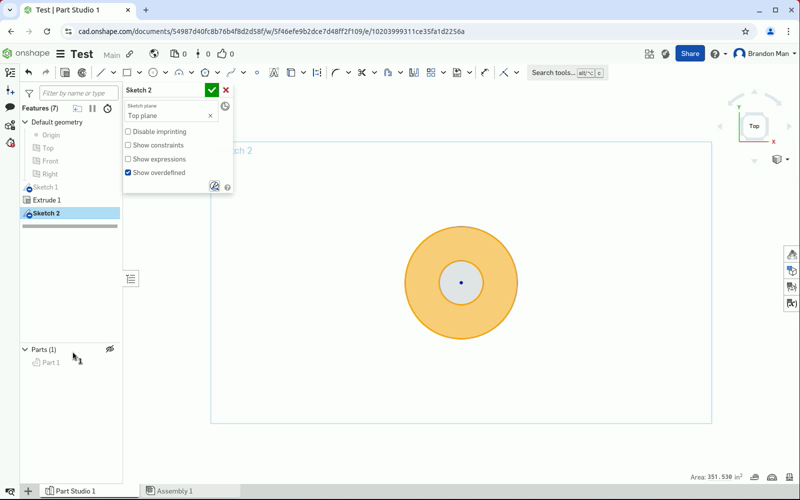
key(shift+y)
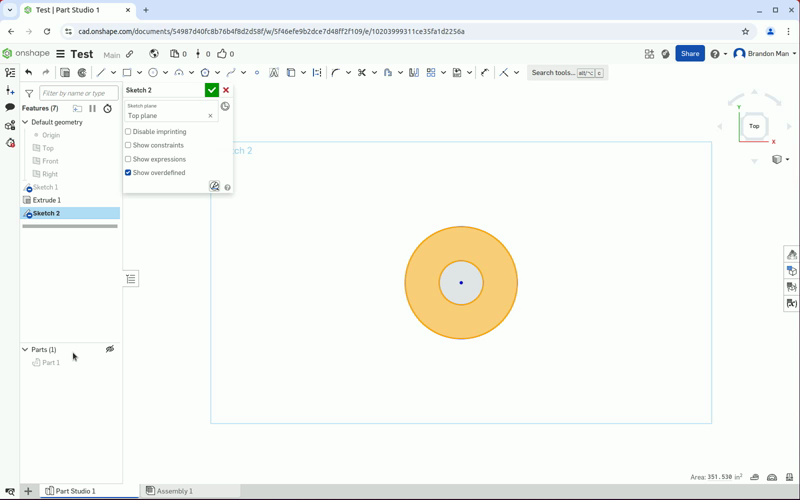
key(shift+e)
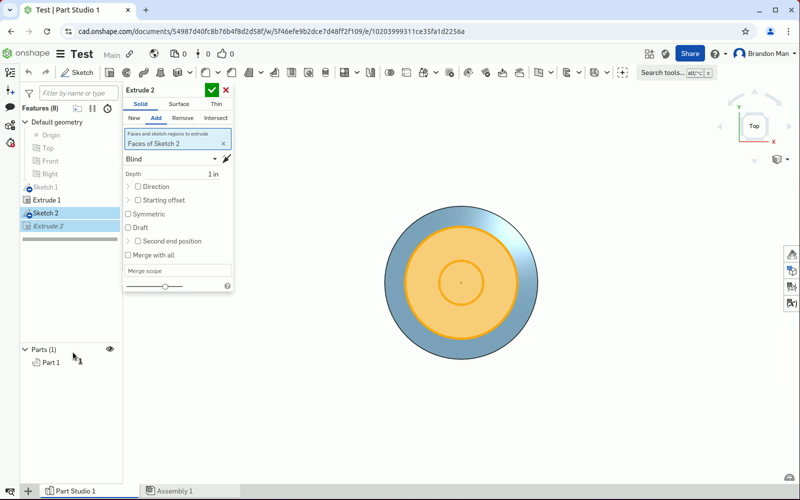
mouse_move(143, 106)
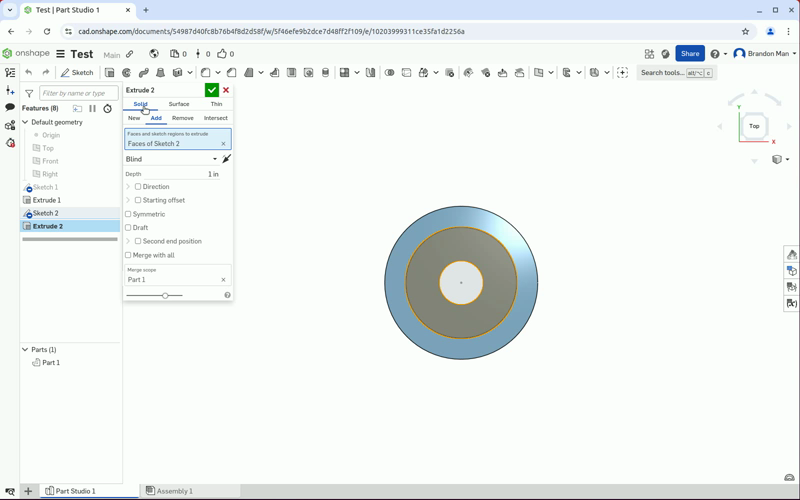
click(143, 106)
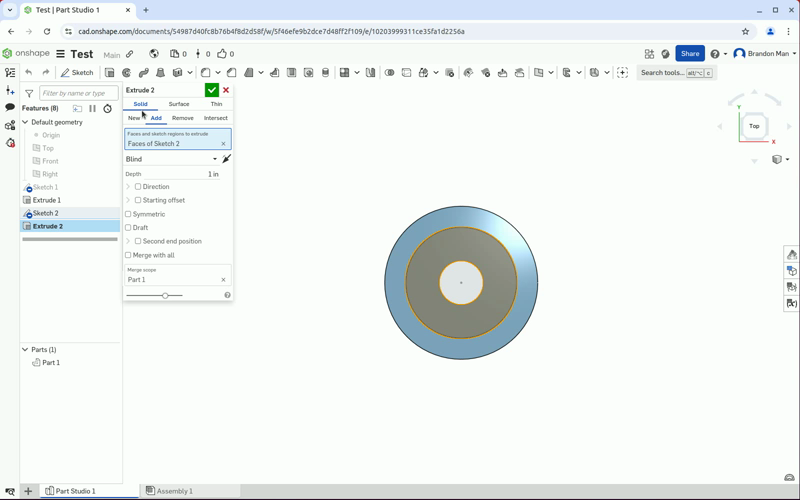
mouse_move(137, 120)
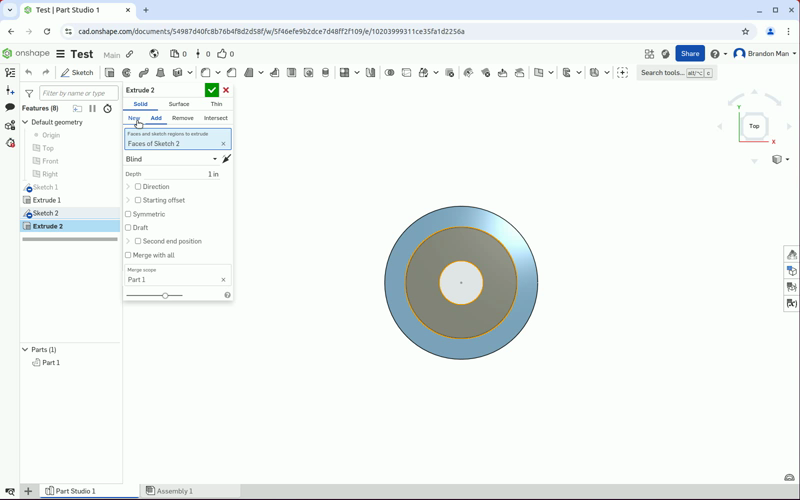
click(137, 120)
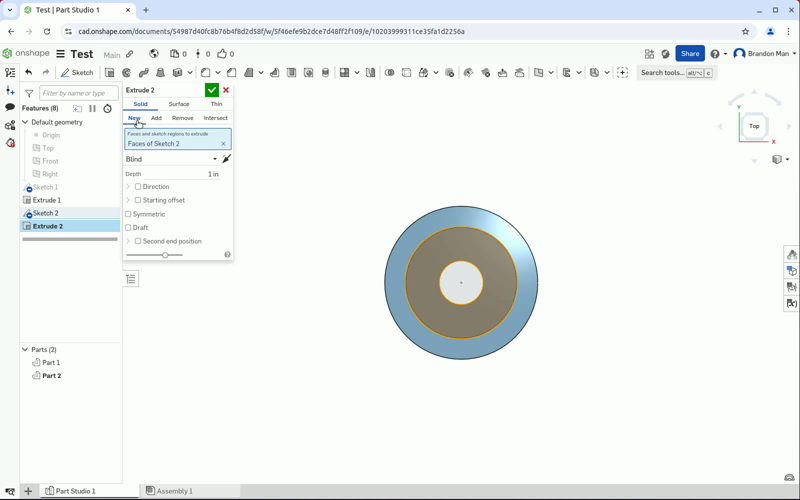
key(tab, 4)
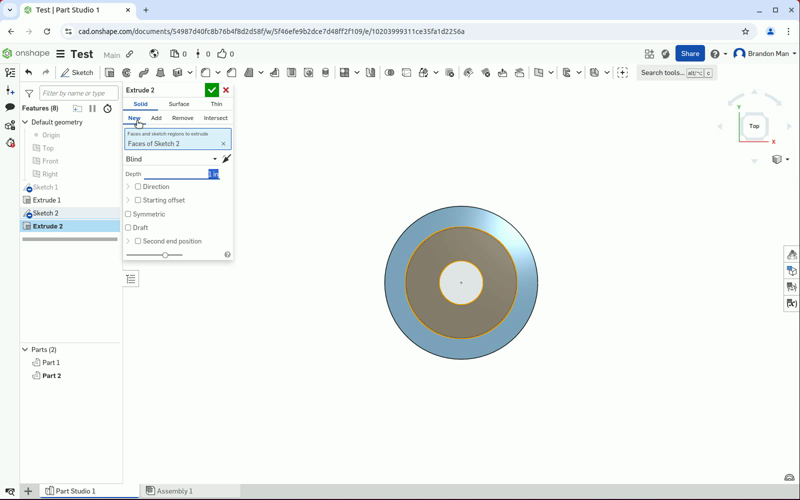
text(23.108)
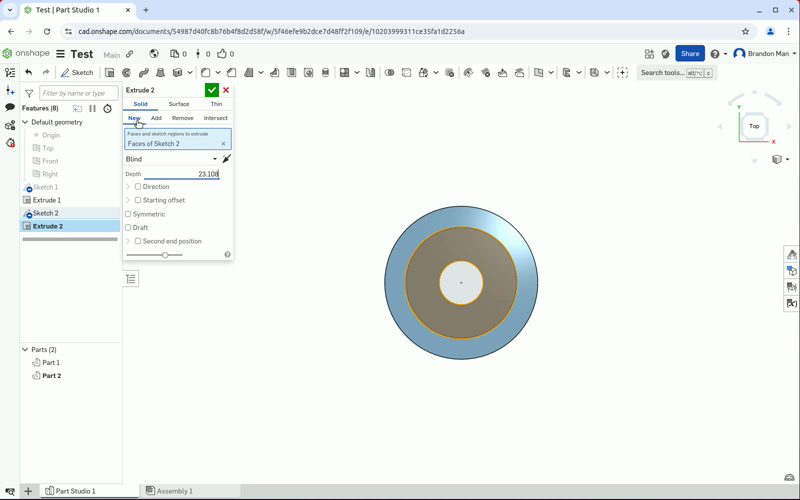
key(enter)
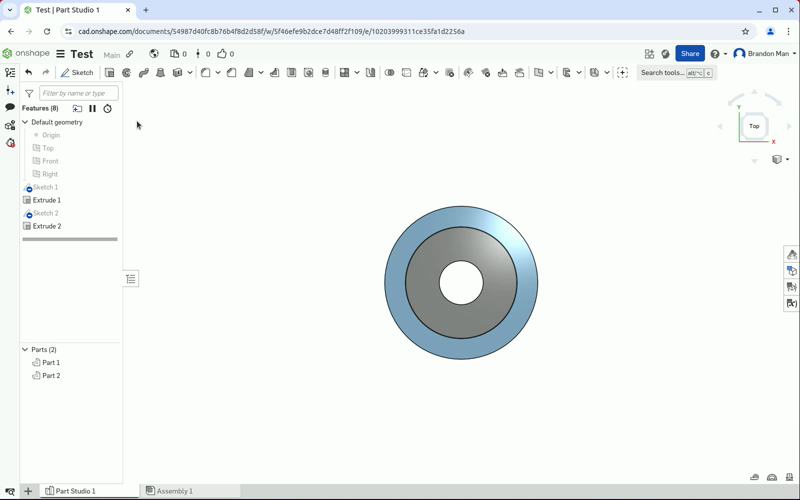
key(shift+h)
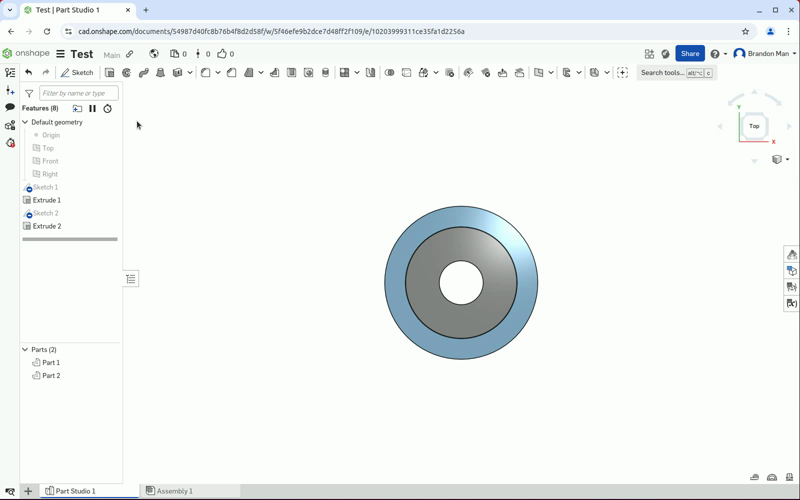
key(shift+h)
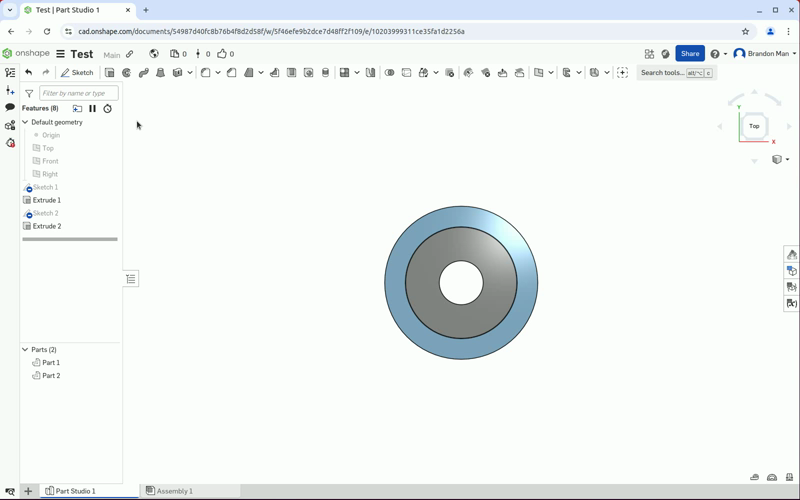
mouse_move(73, 189)
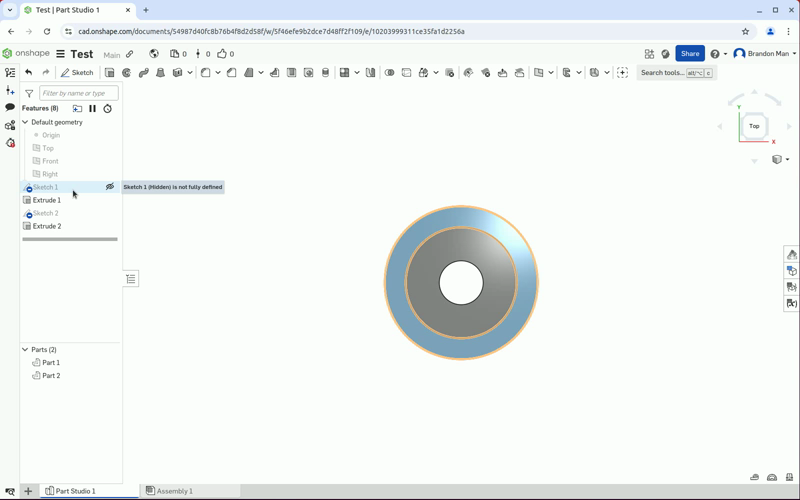
click(73, 189)
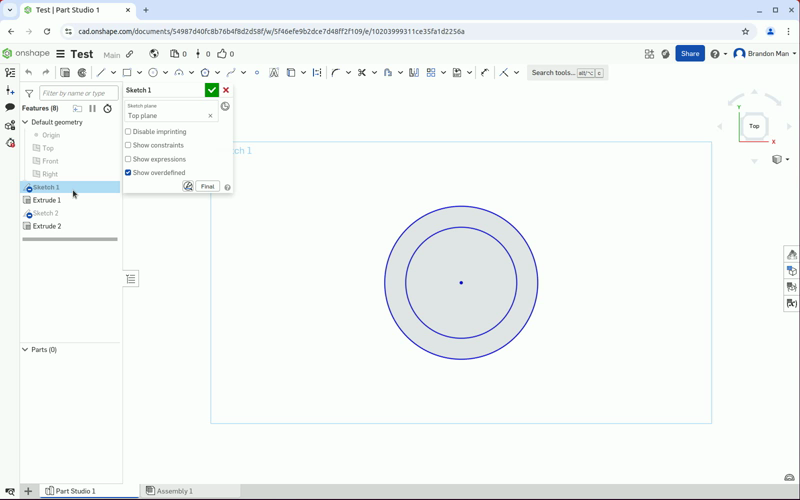
mouse_move(229, 92)
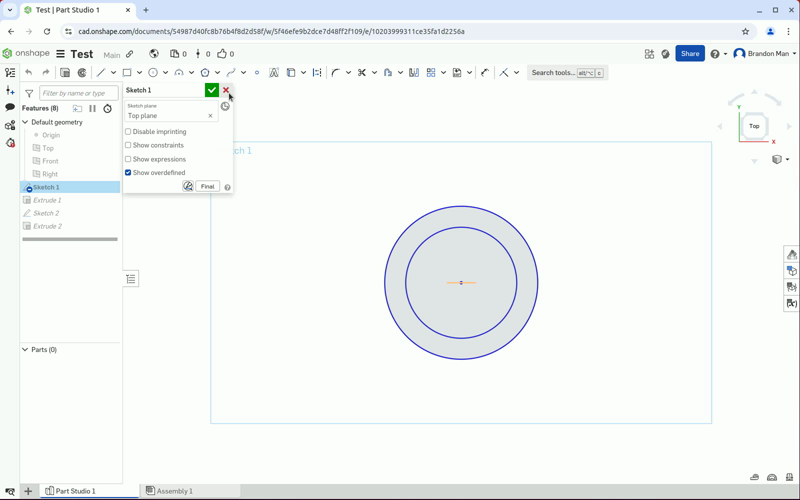
click(229, 92)
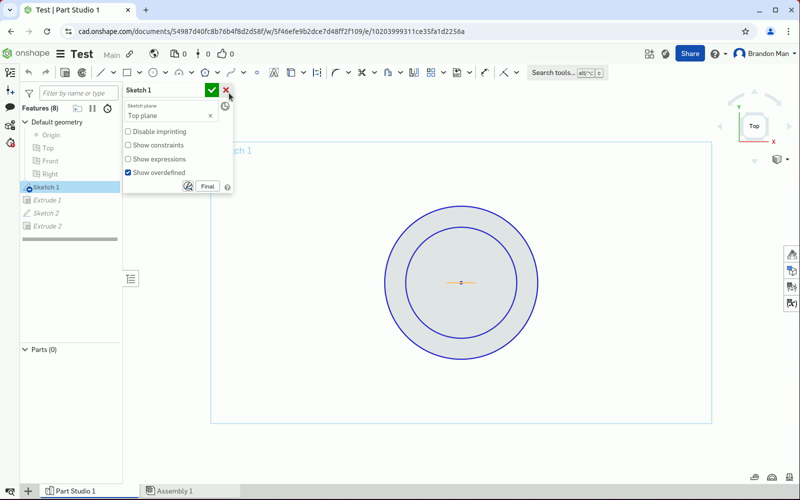
key(shift+s)
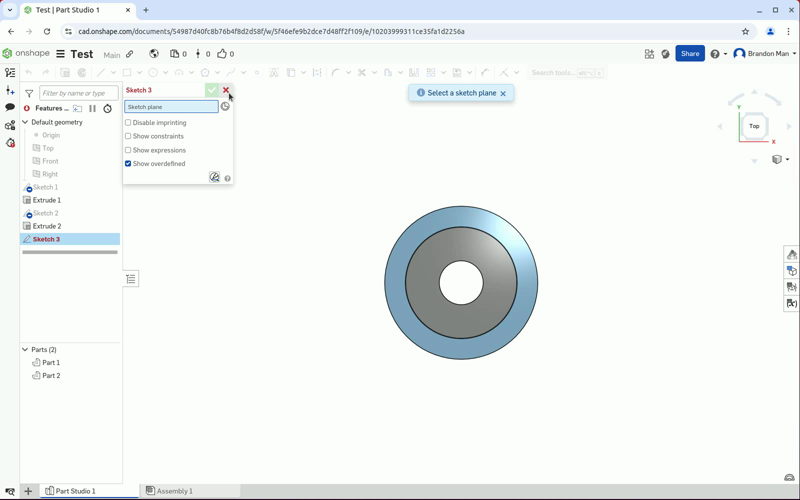
mouse_move(73, 150)
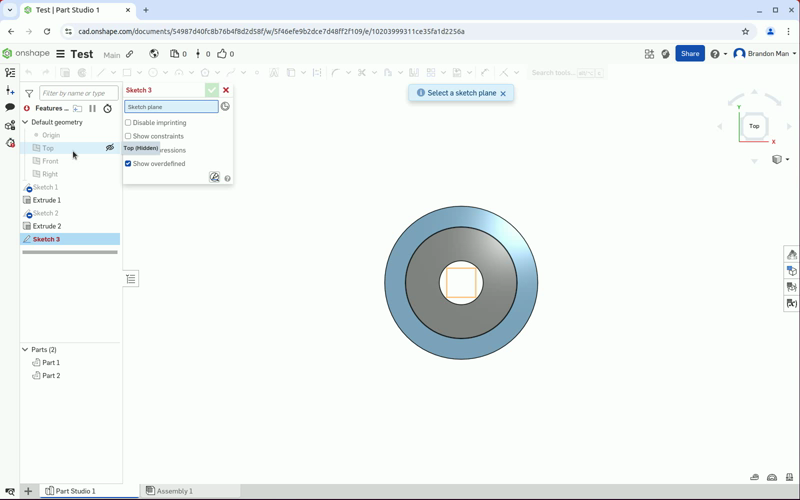
click(73, 150)
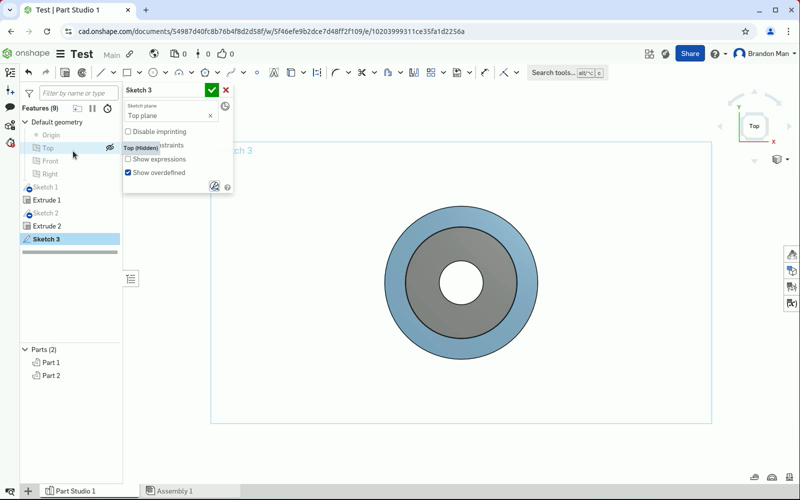
mouse_move(73, 352)
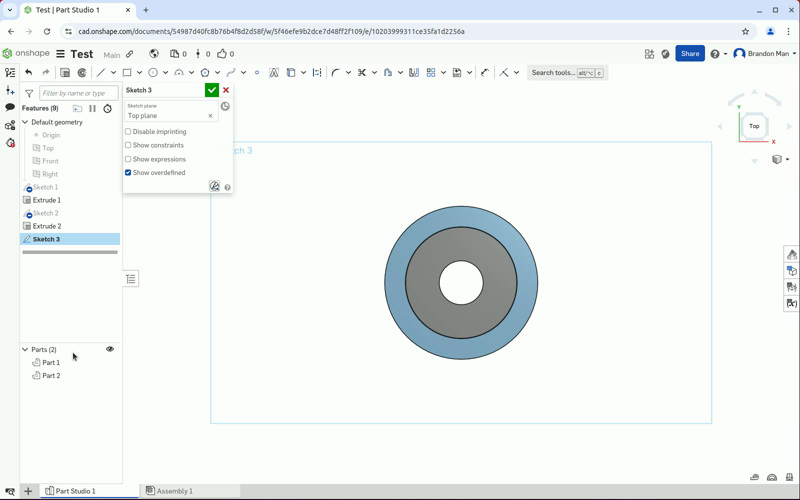
key(y)
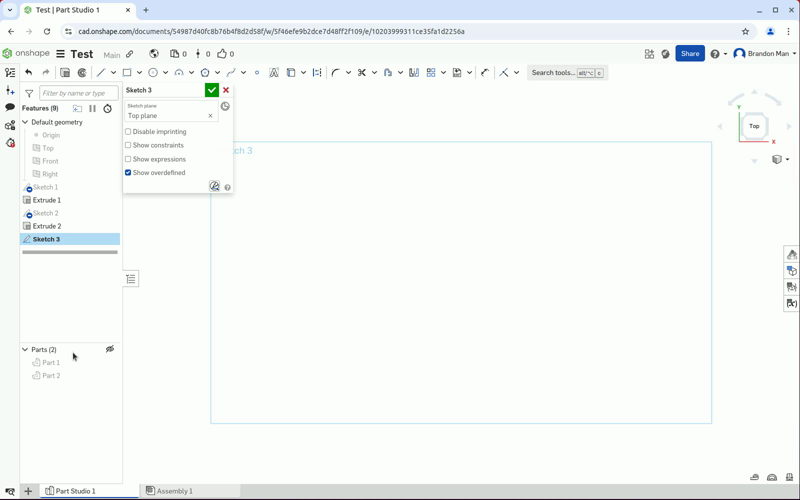
key(c)
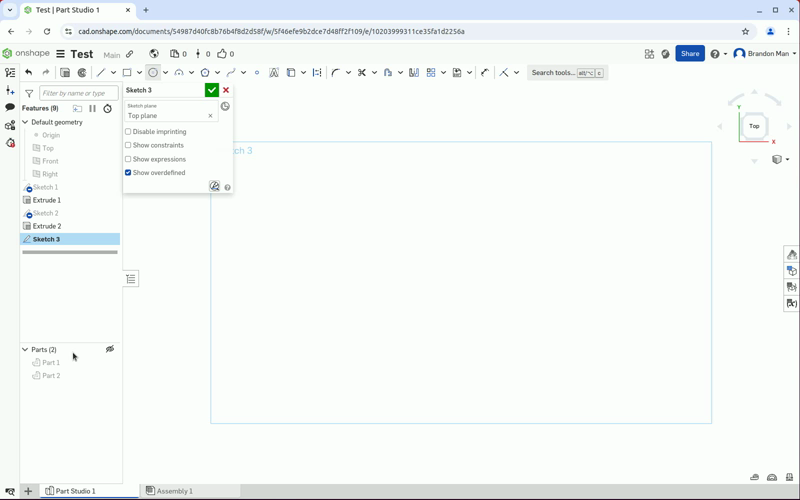
key_down(shift)
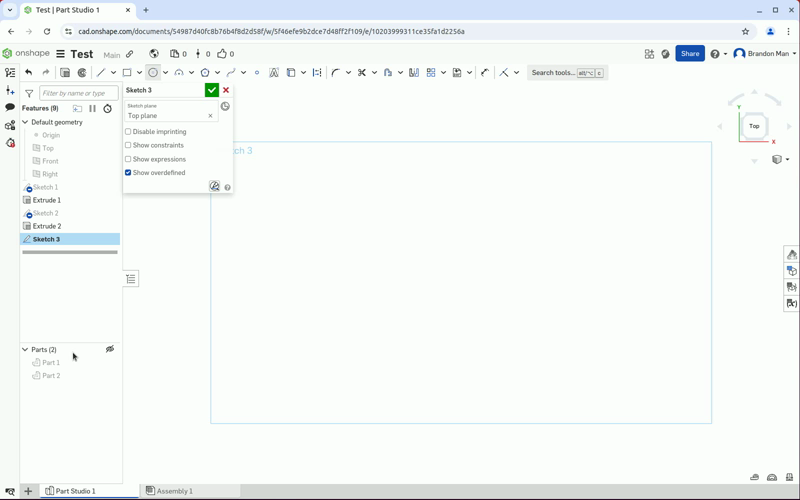
mouse_move(461, 282)
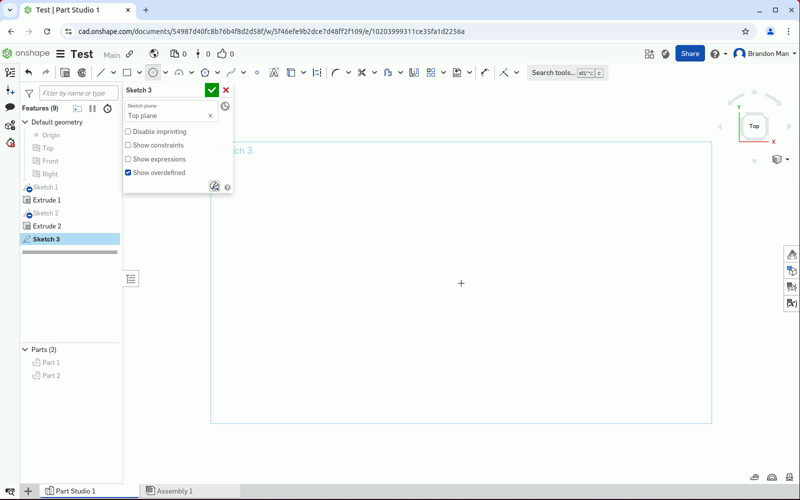
click(461, 282)
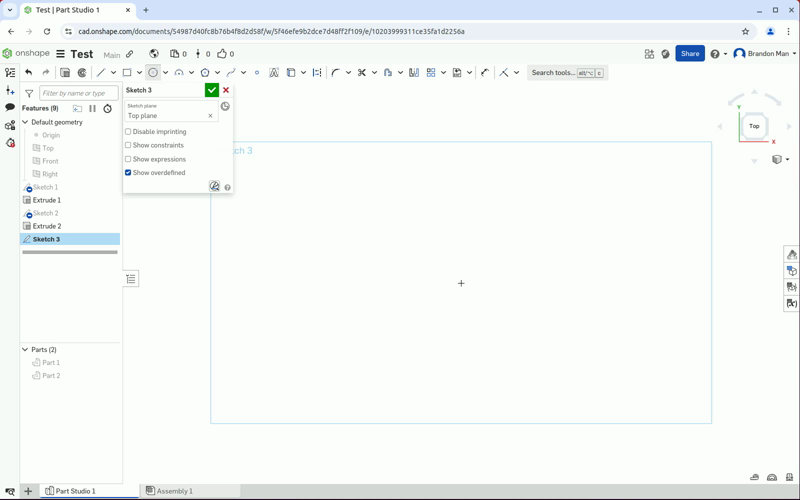
key_up(shift)
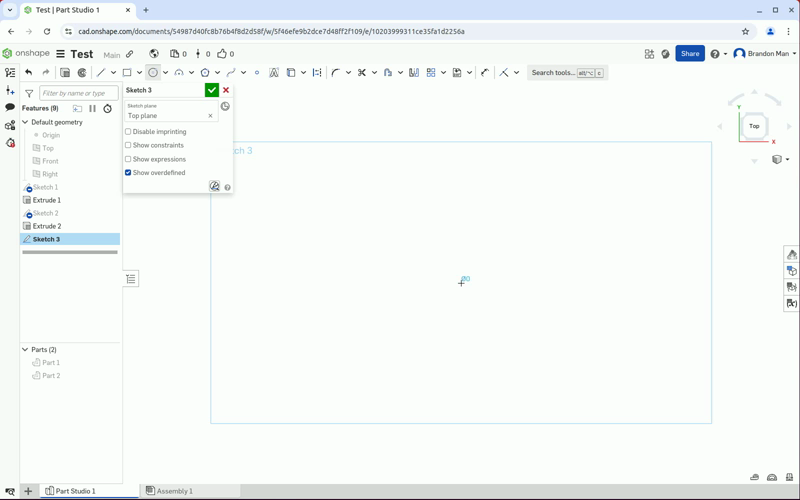
mouse_move(537, 282)
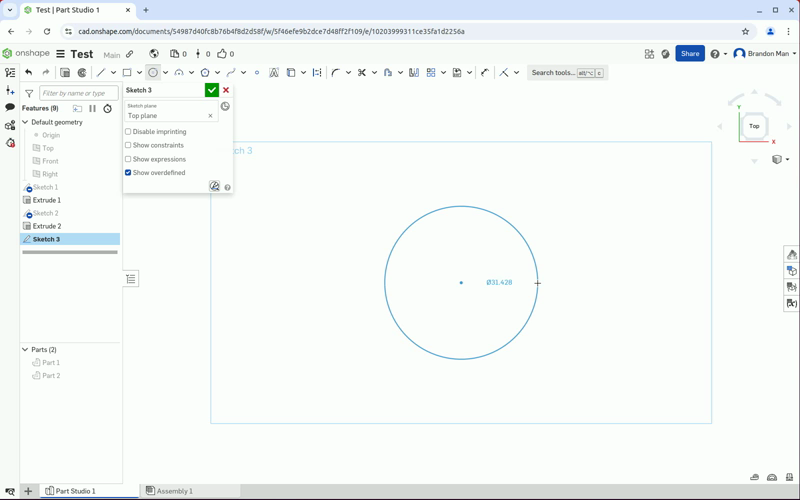
click(537, 282)
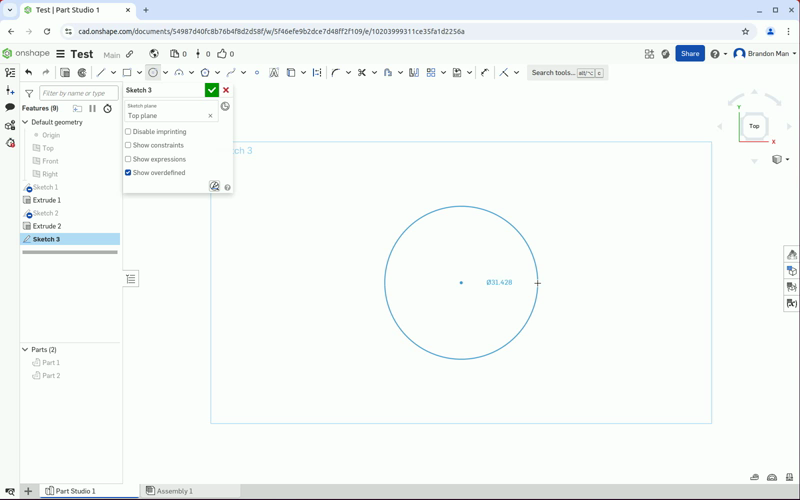
key(esc)
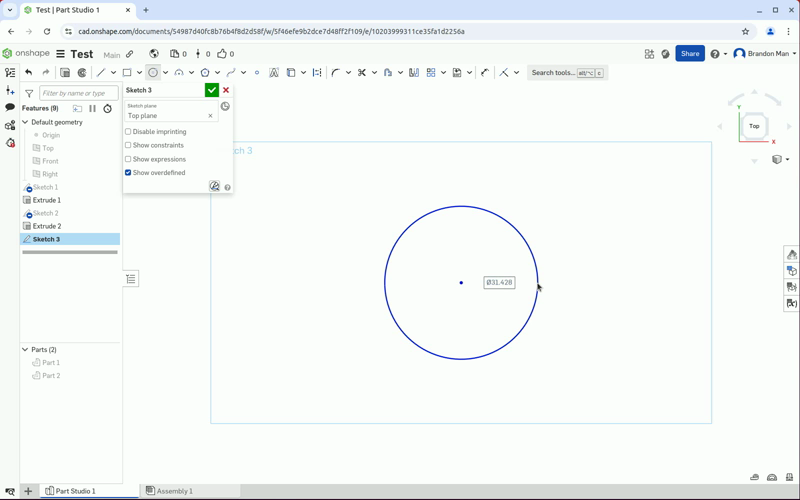
key(c)
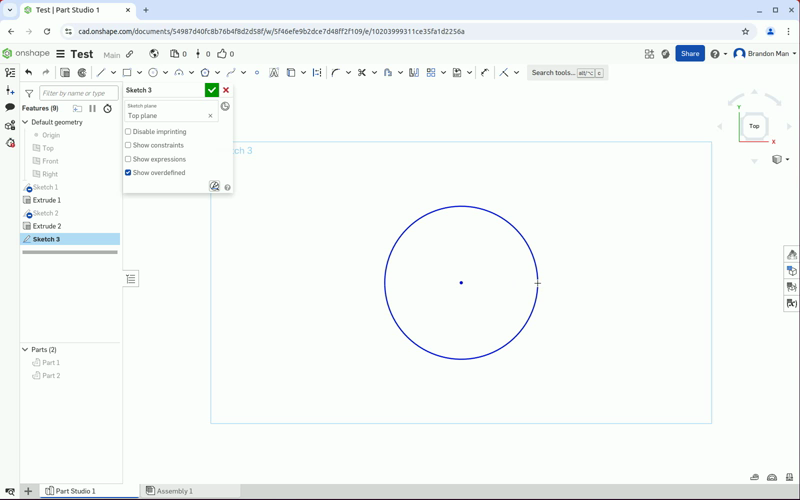
key_down(shift)
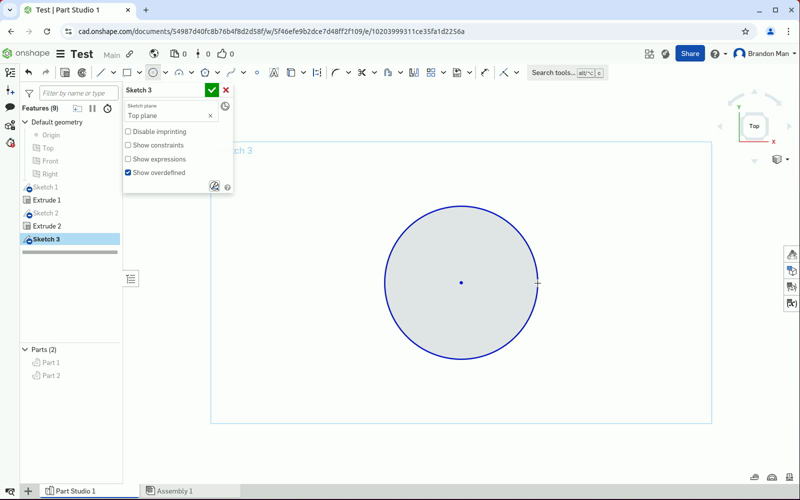
mouse_move(461, 282)
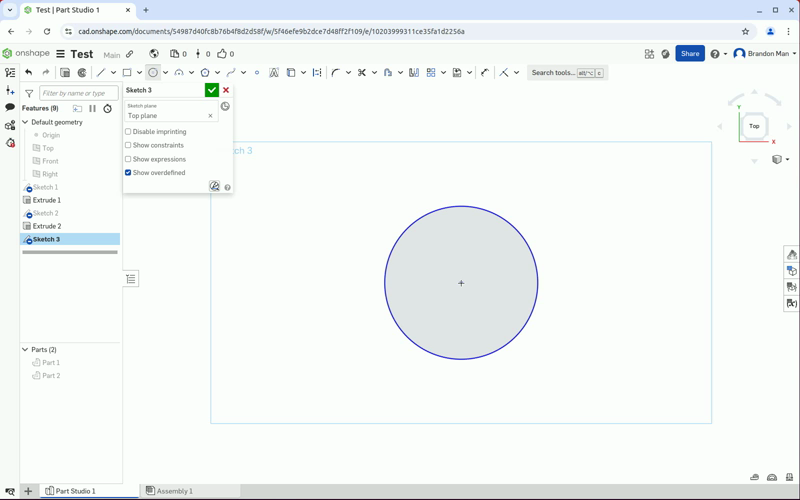
click(461, 282)
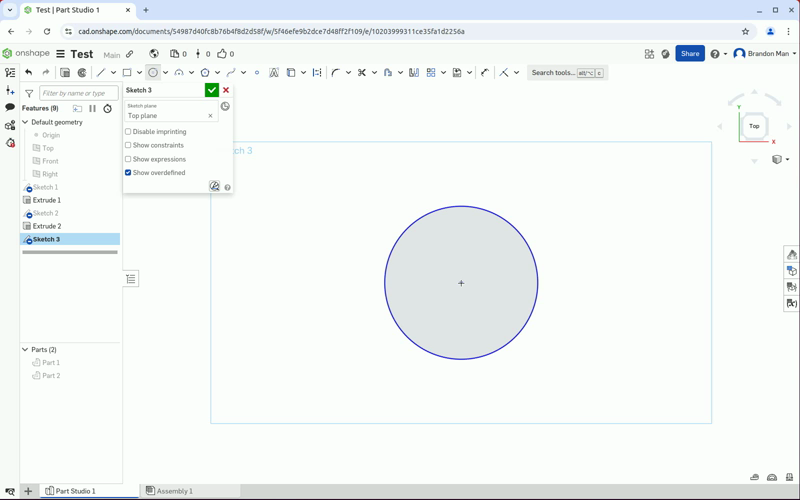
key_up(shift)
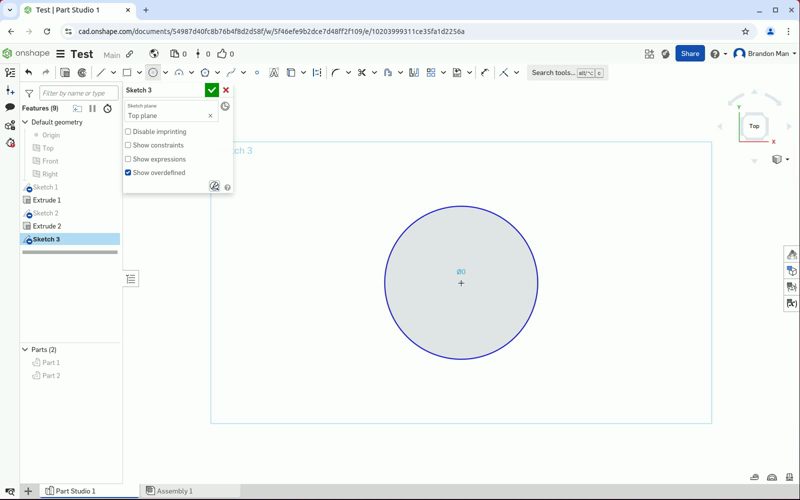
mouse_move(516, 282)
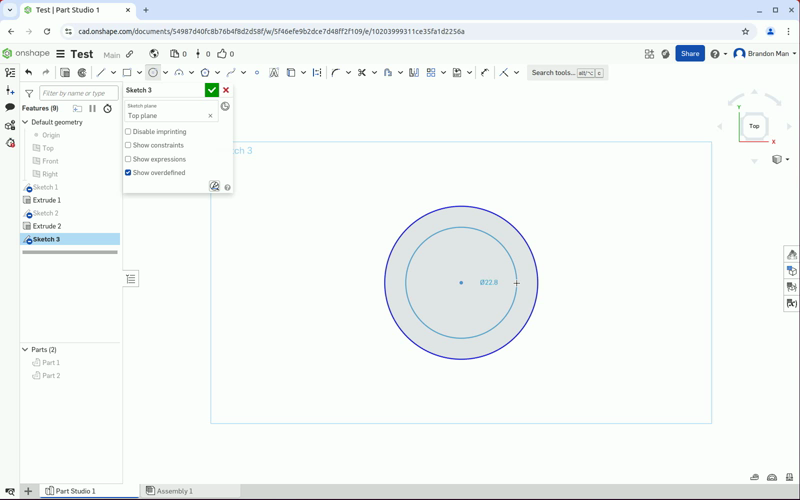
click(516, 282)
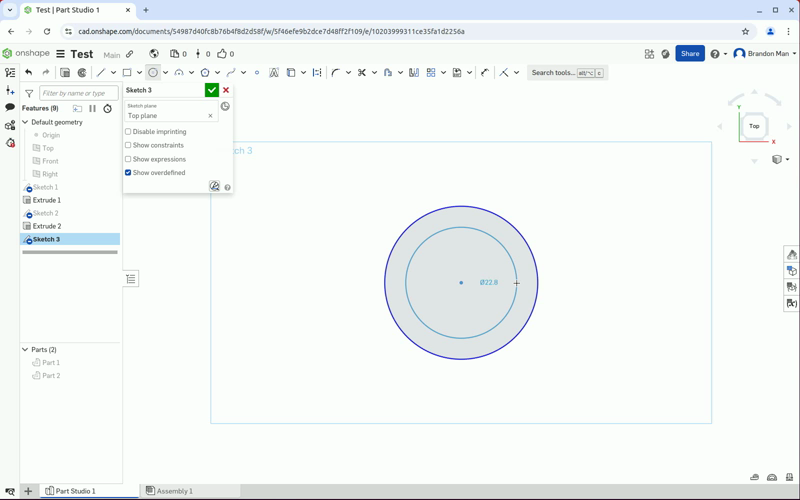
key(esc)
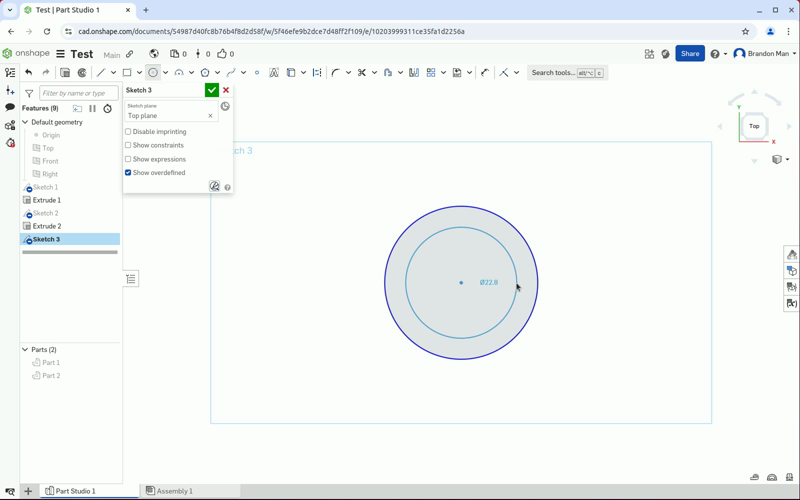
mouse_move(428, 228)
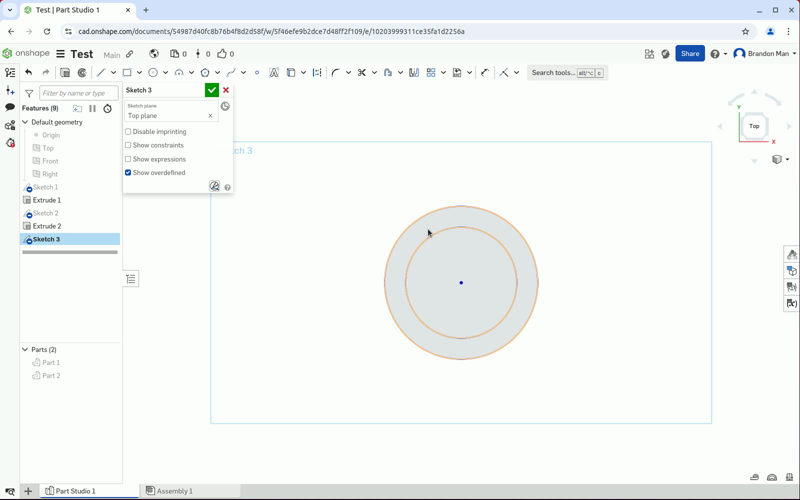
click(428, 228)
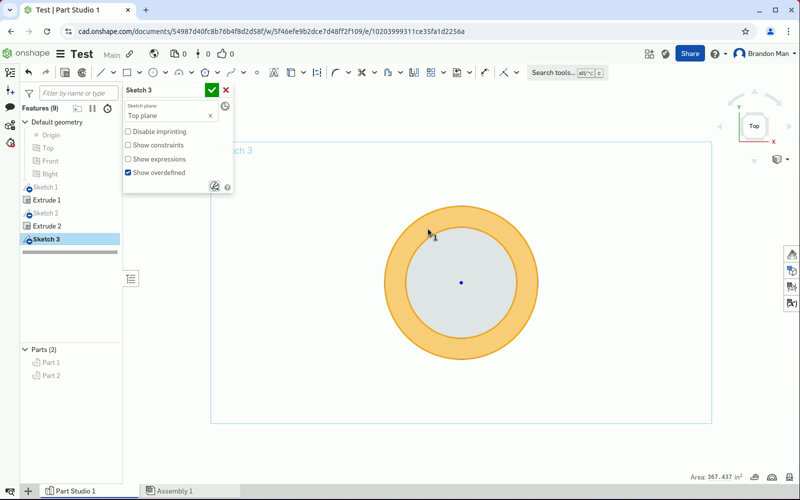
mouse_move(73, 352)
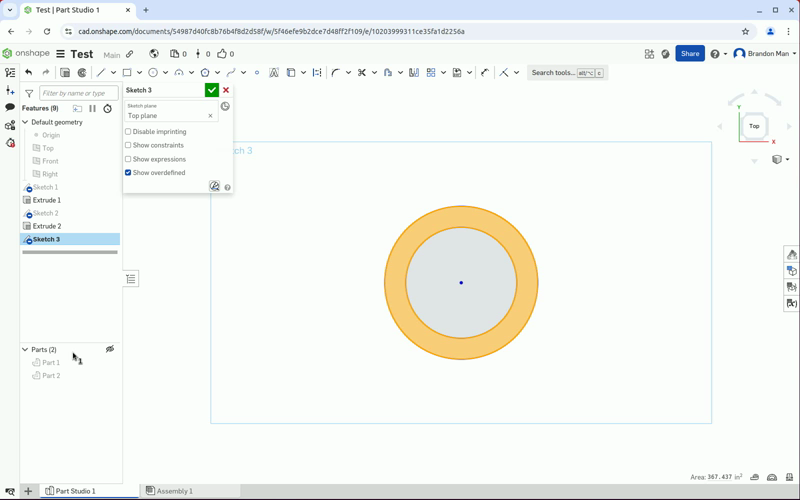
key(shift+y)
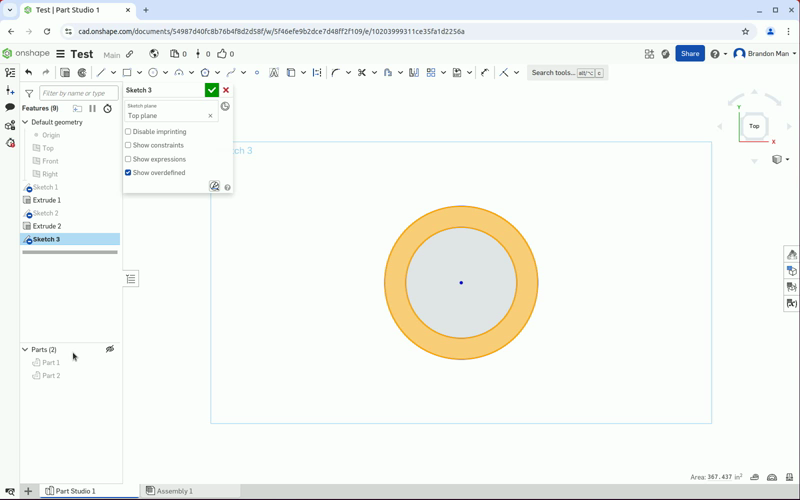
key(shift+e)
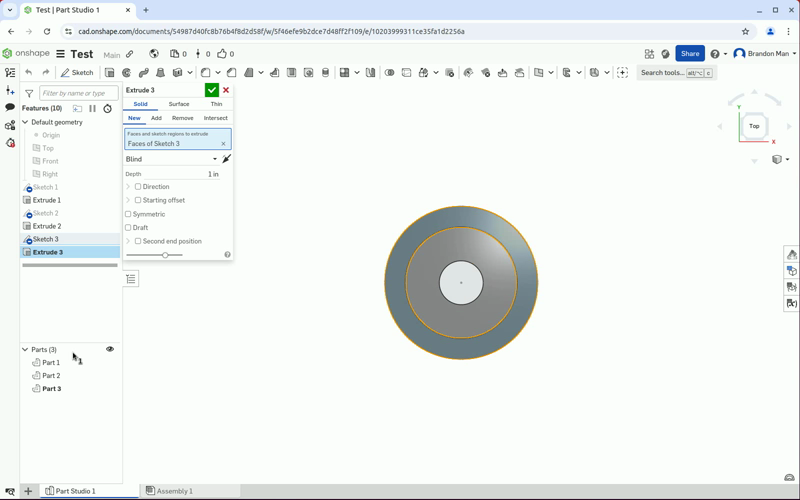
mouse_move(143, 106)
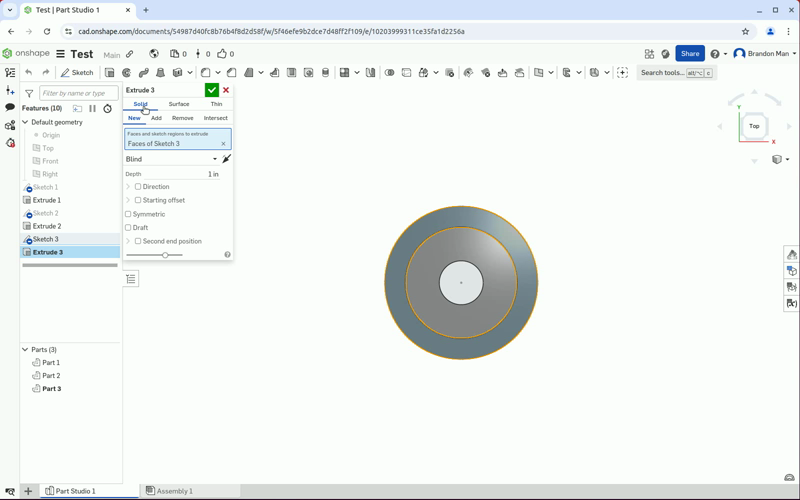
click(143, 106)
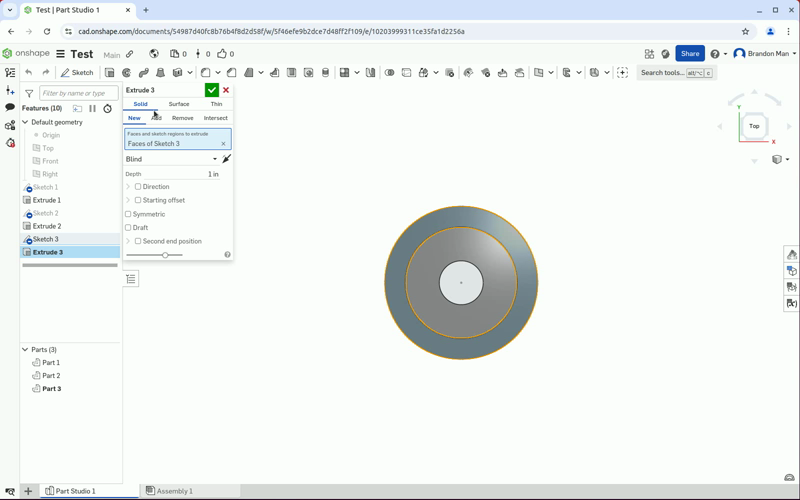
mouse_move(186, 120)
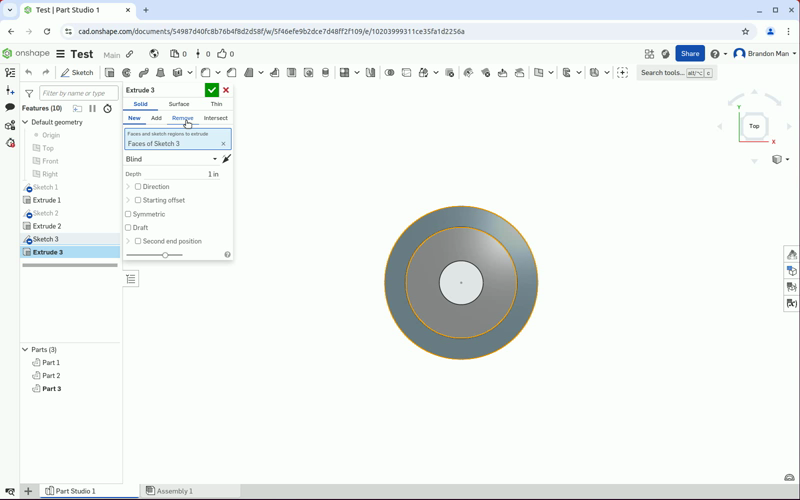
click(186, 120)
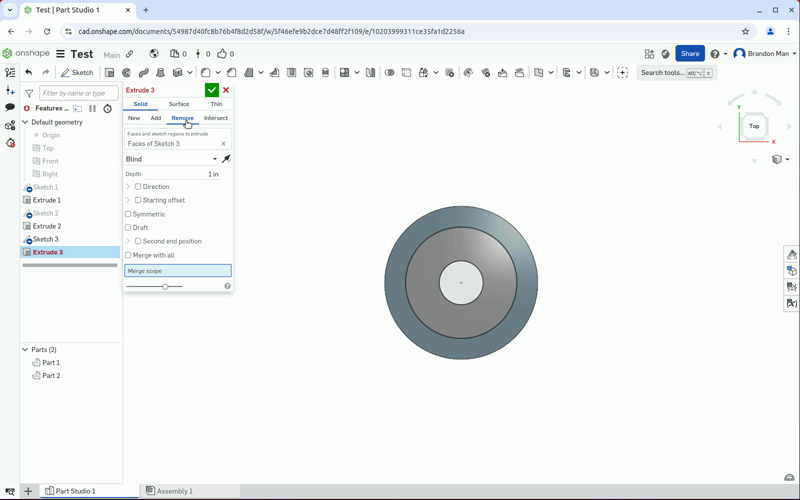
key(tab, 4)
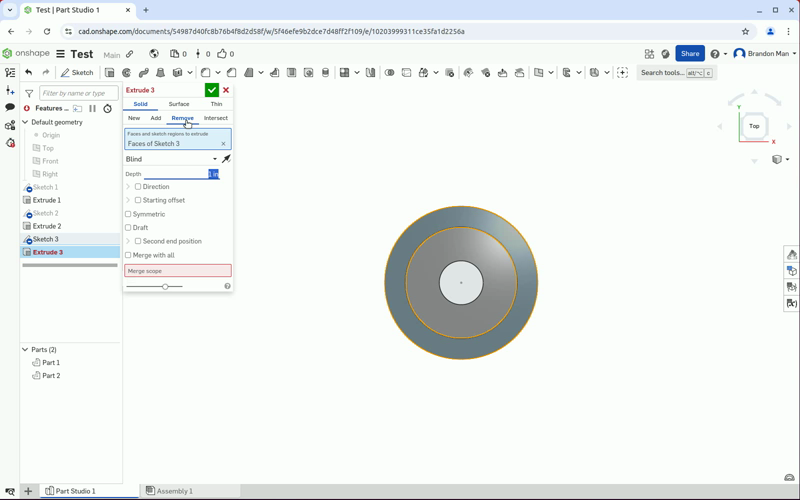
text(-21.664)
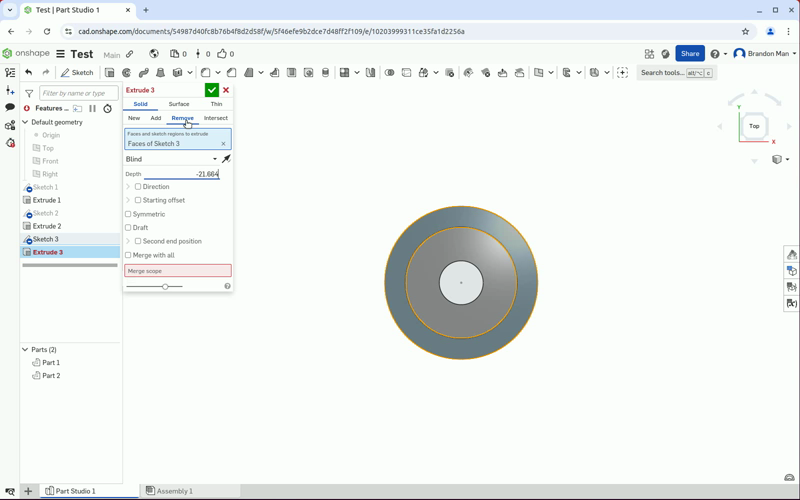
key(tab, 6)
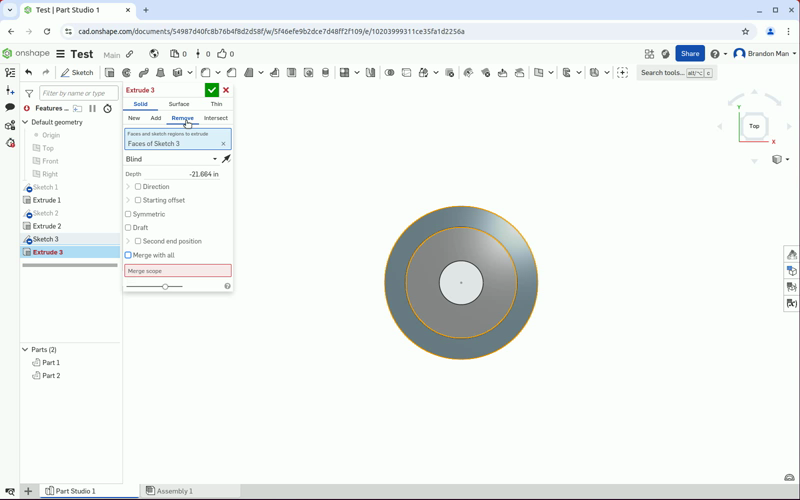
key(space)
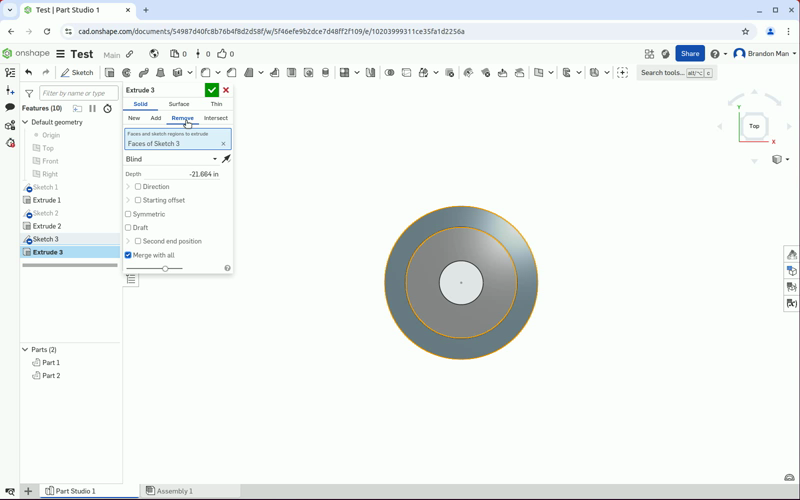
key(enter)
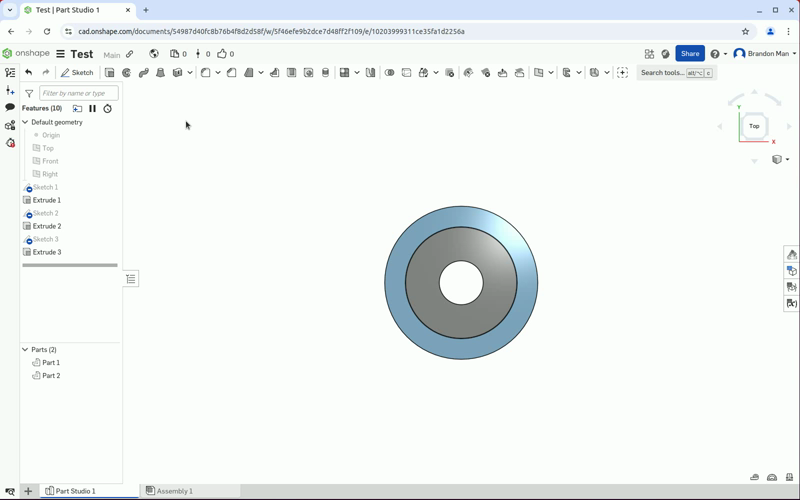
key(shift+h)
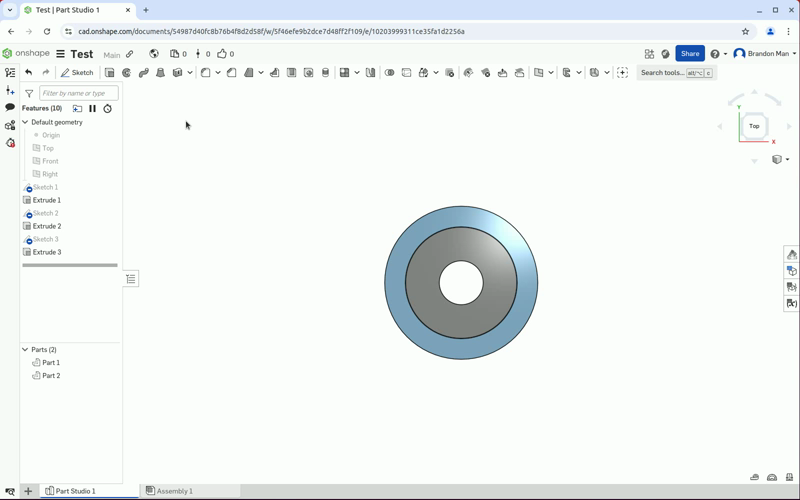
key(shift+h)
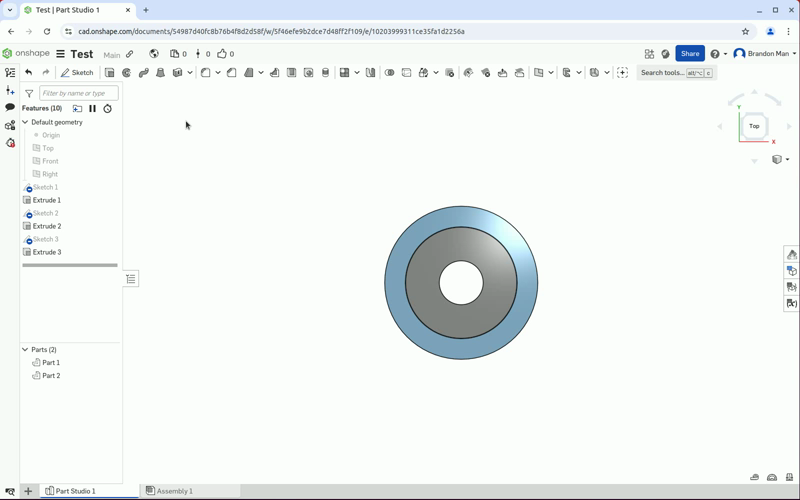
key(shift+7)
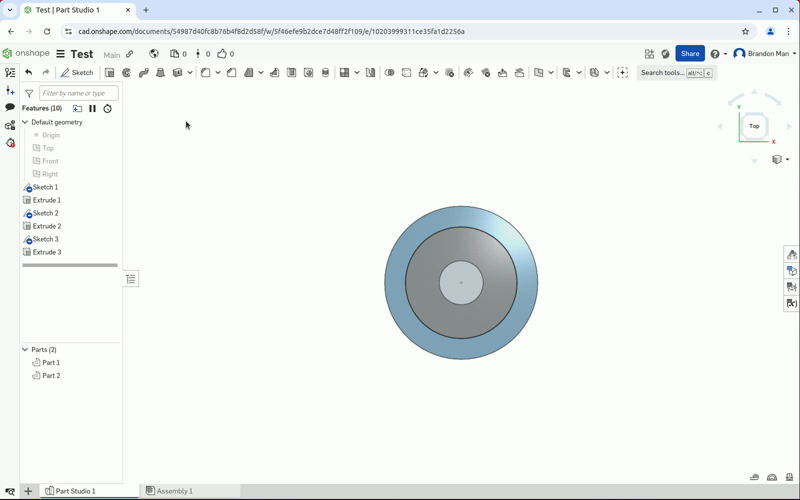
key(up, 3)
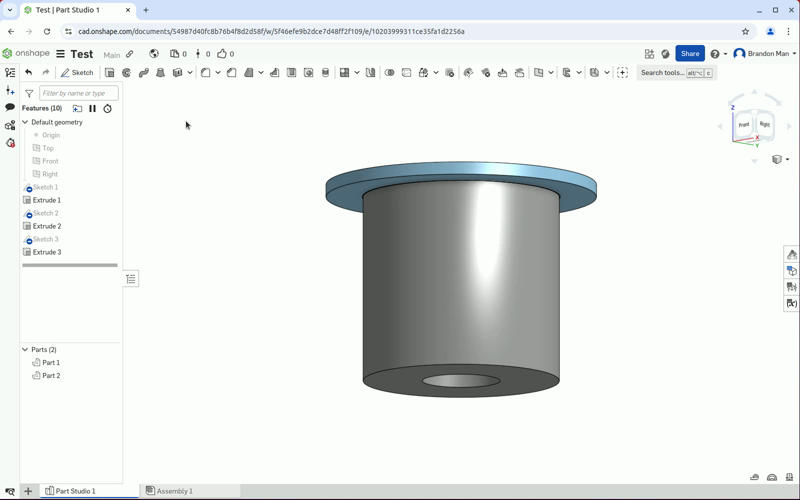
key(left, 3)
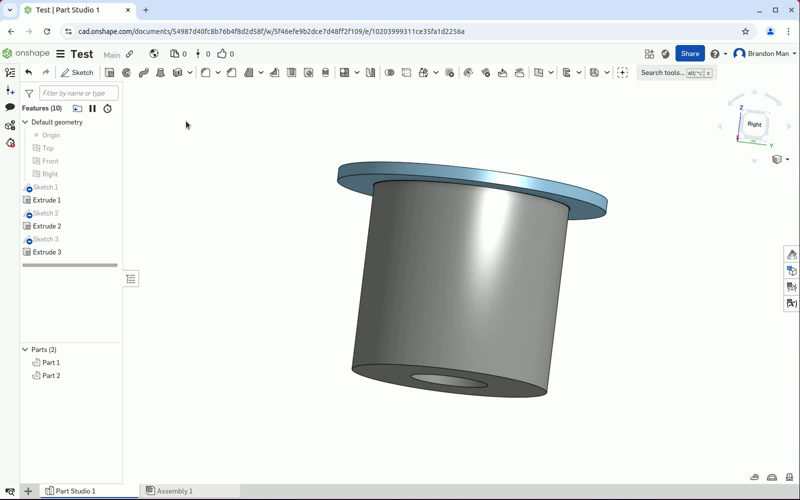
key(right, 3)
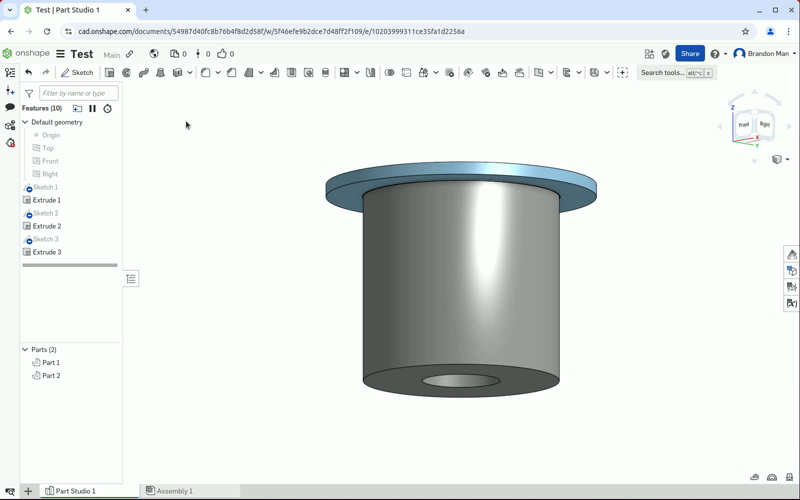
key(down, 3)
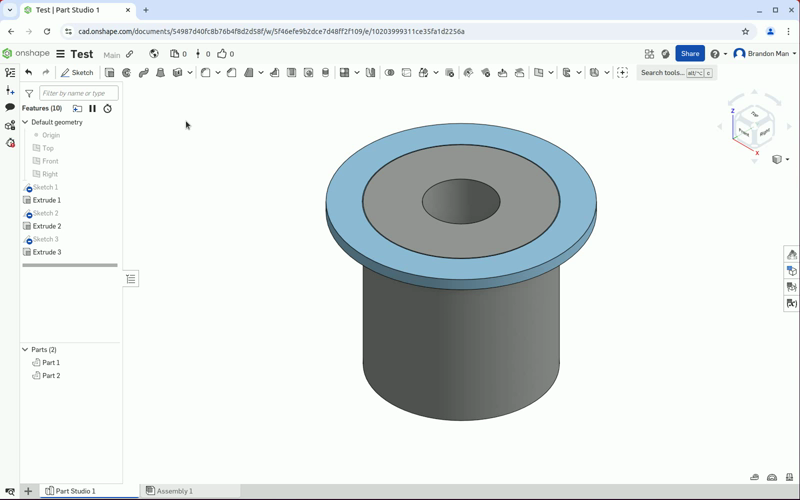
mouse_move(73, 189)
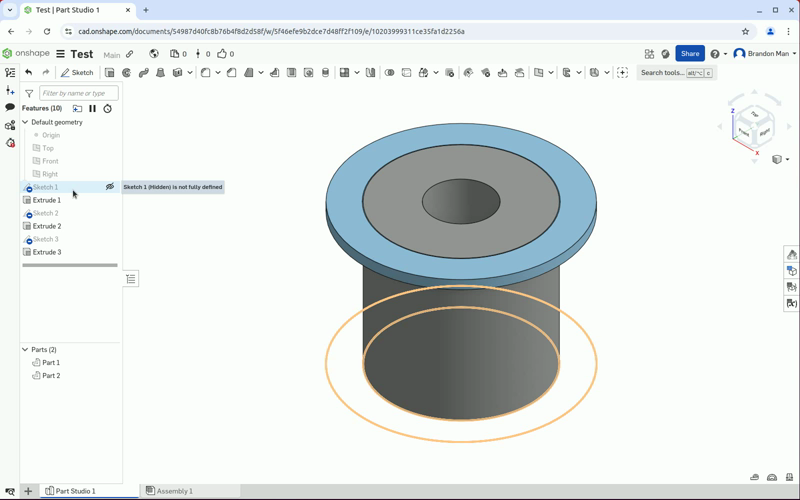
click(73, 189)